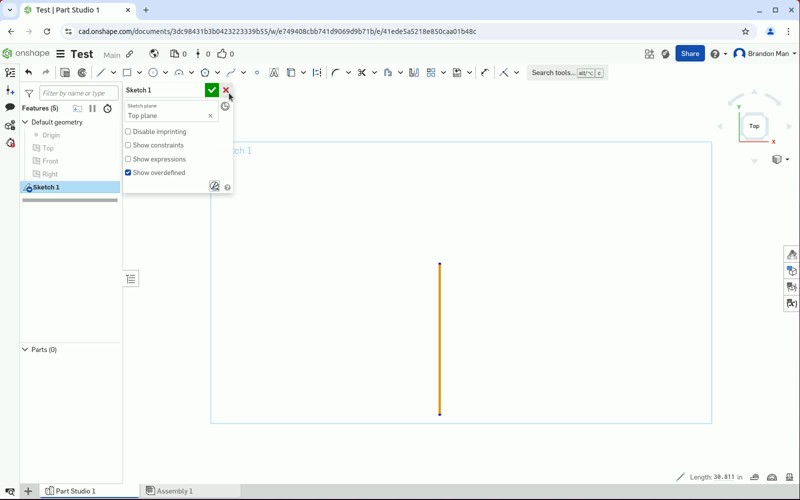
key(shift+h)
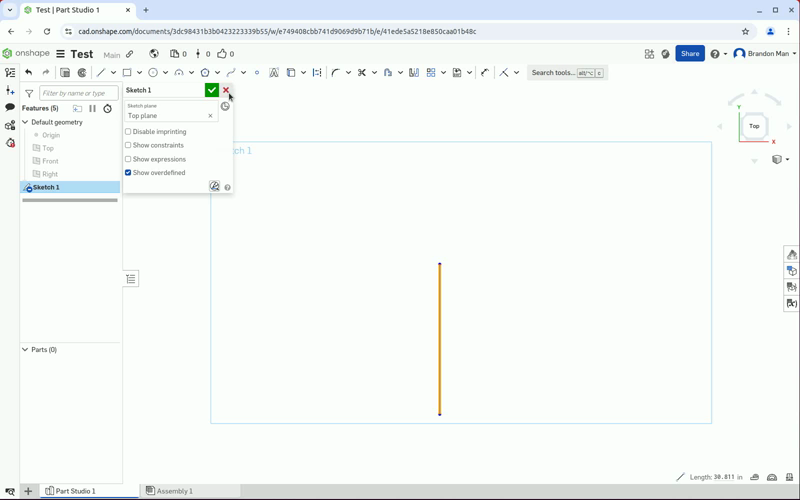
key(shift+s)
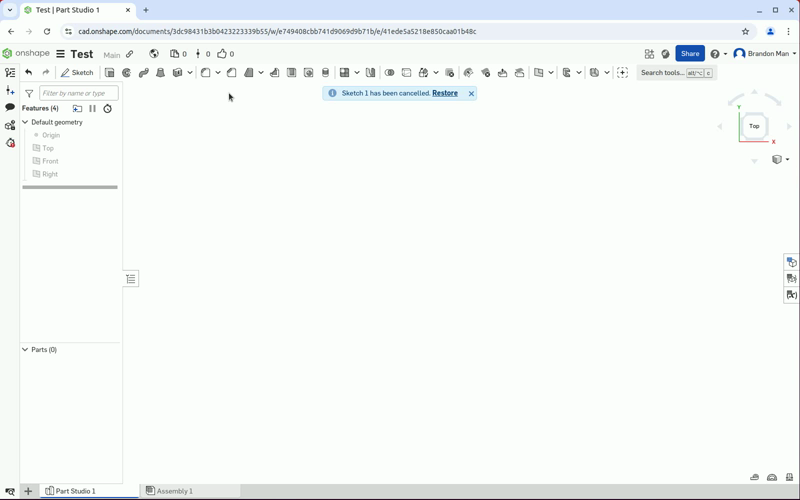
mouse_move(73, 150)
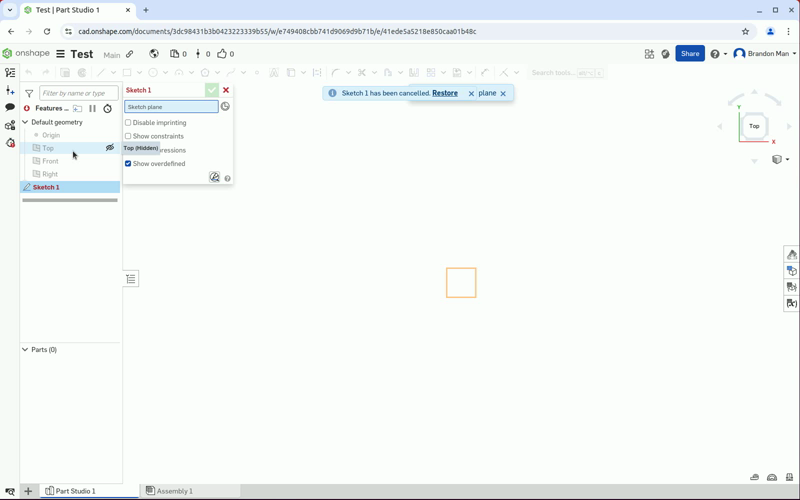
click(73, 150)
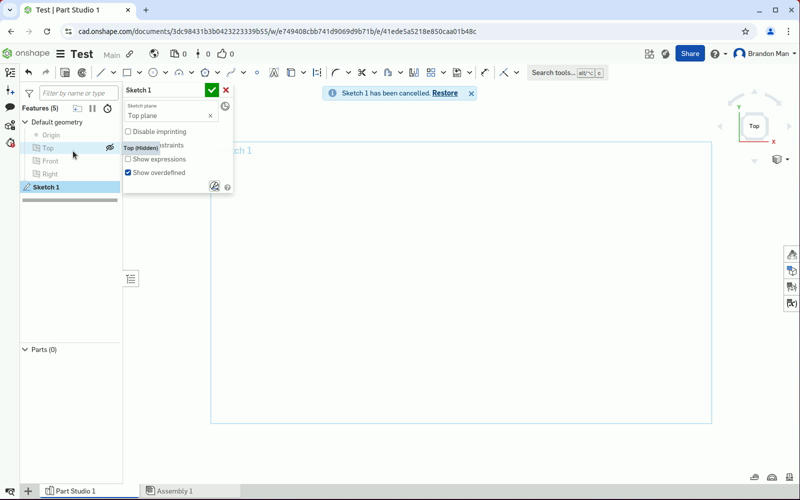
mouse_move(73, 352)
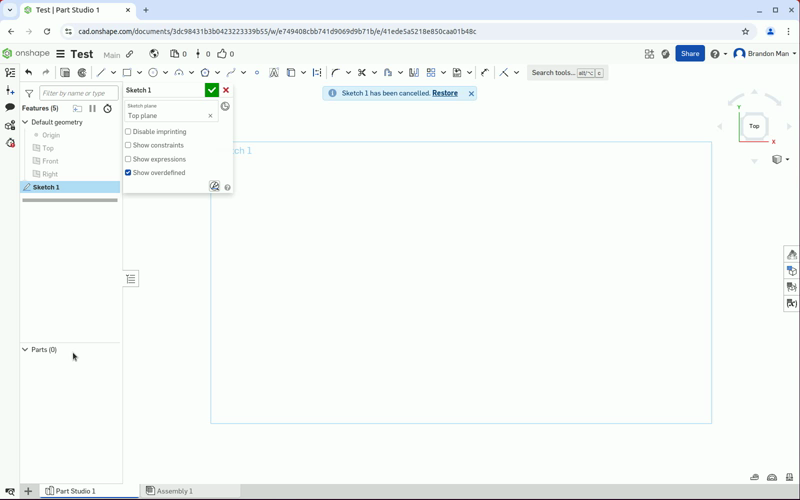
key(y)
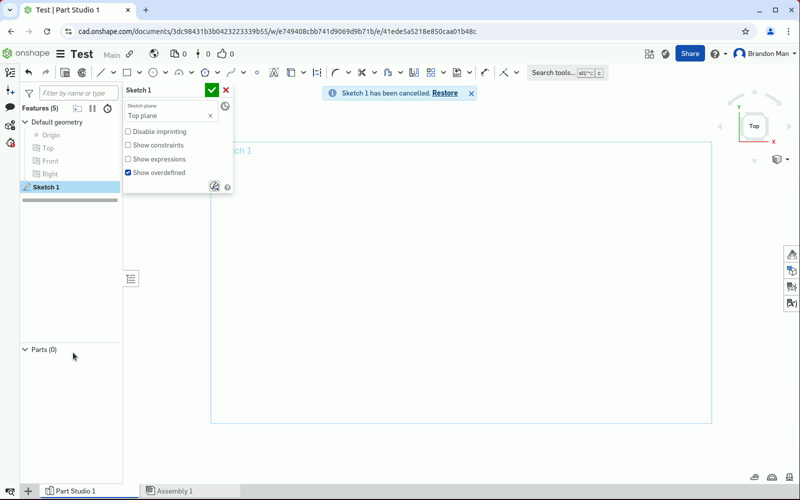
key(c)
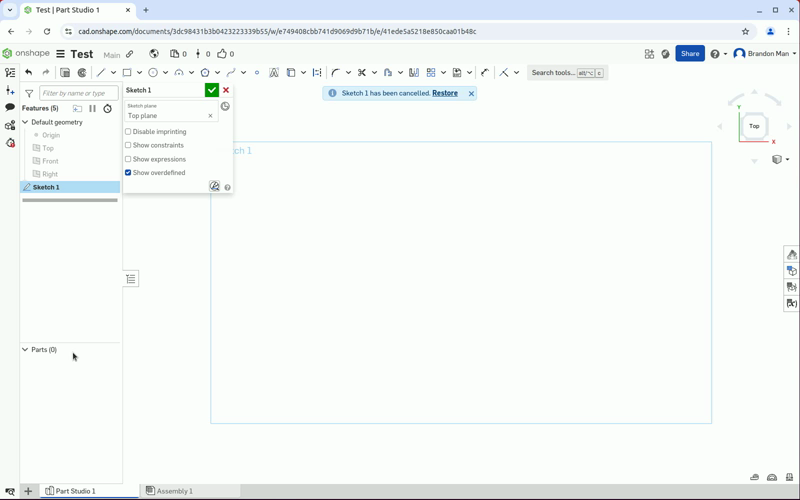
key_down(shift)
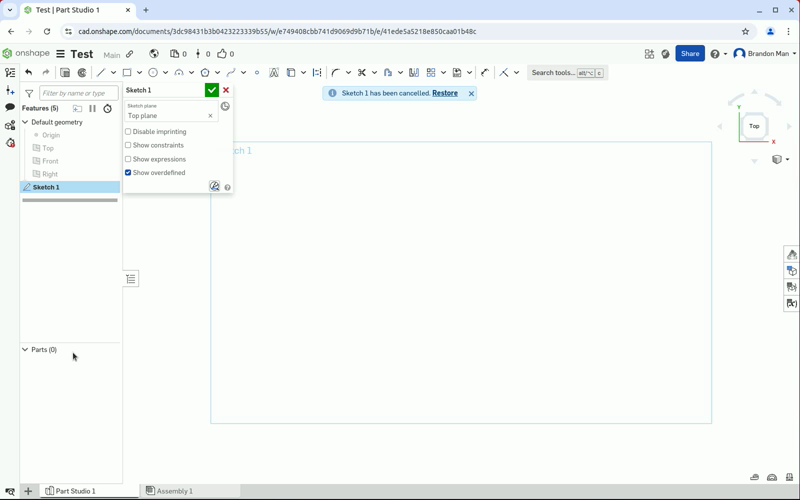
mouse_move(461, 282)
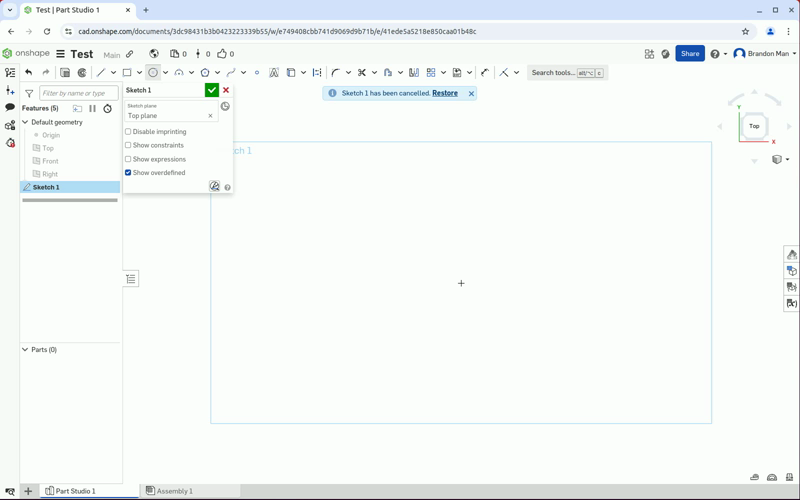
click(461, 282)
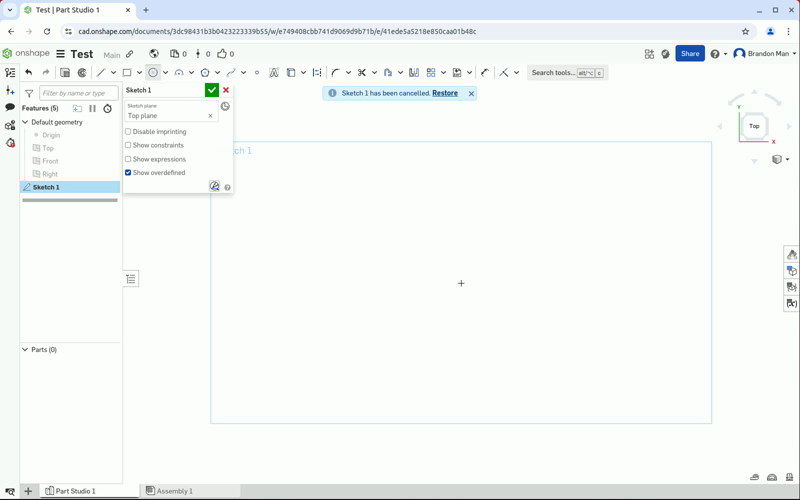
key_up(shift)
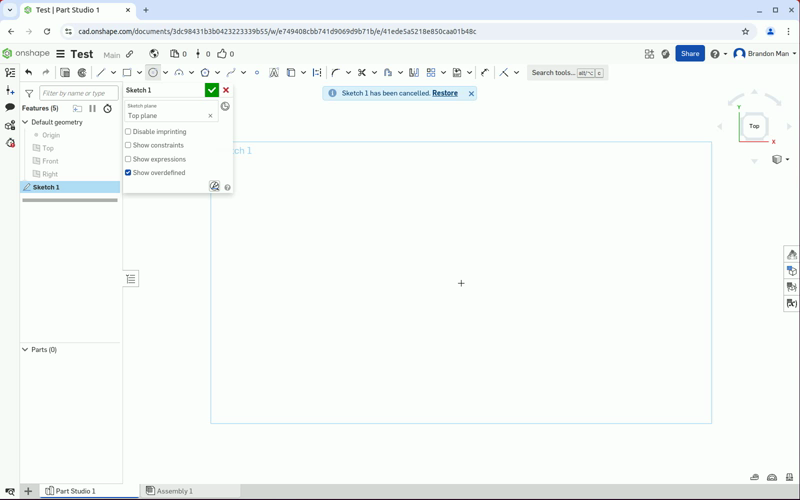
mouse_move(574, 282)
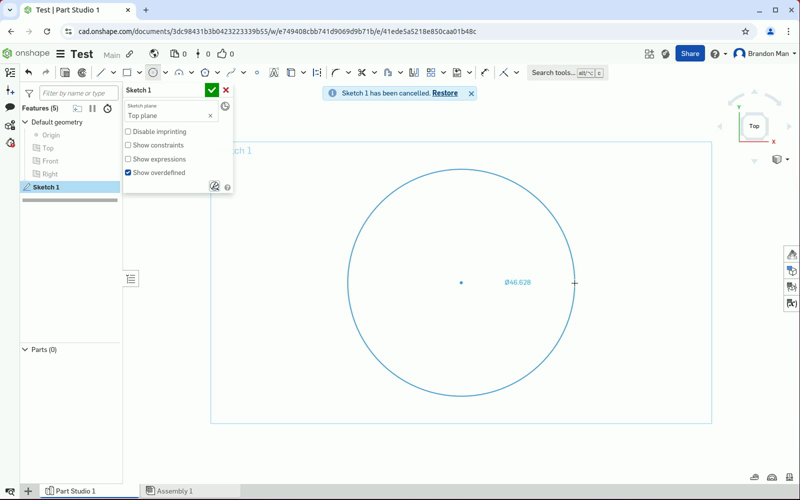
click(574, 282)
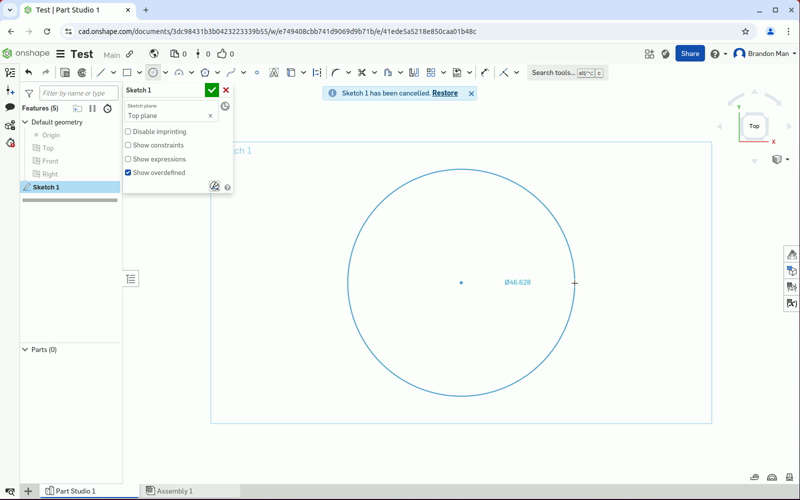
key(esc)
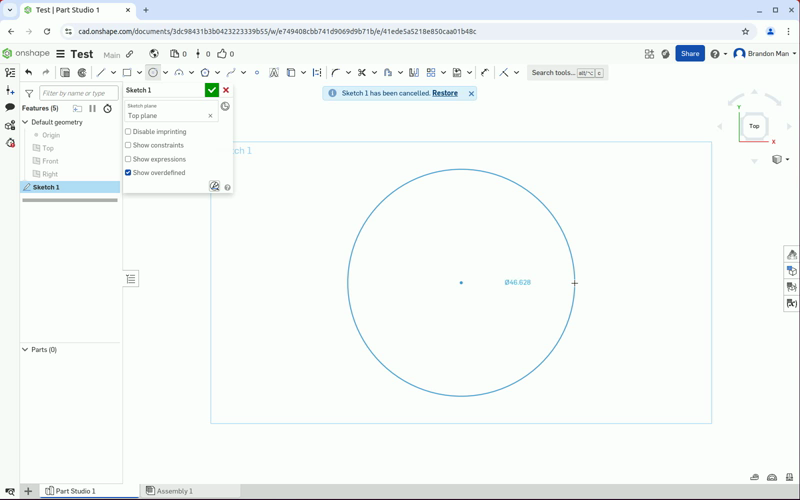
key(c)
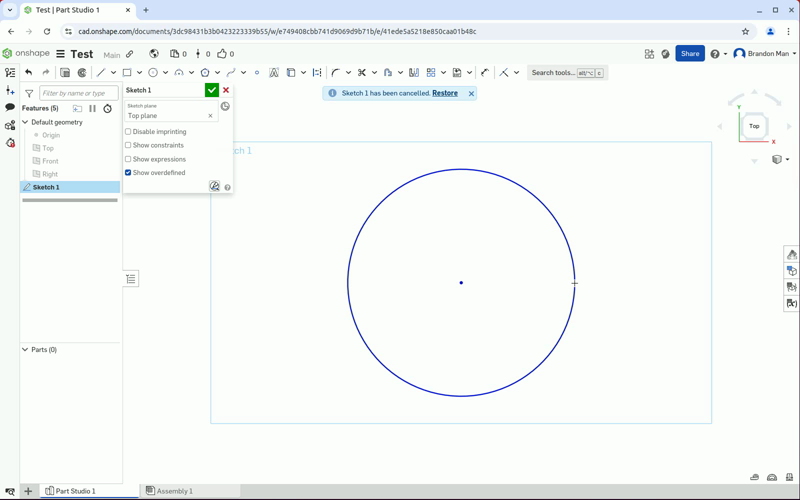
key_down(shift)
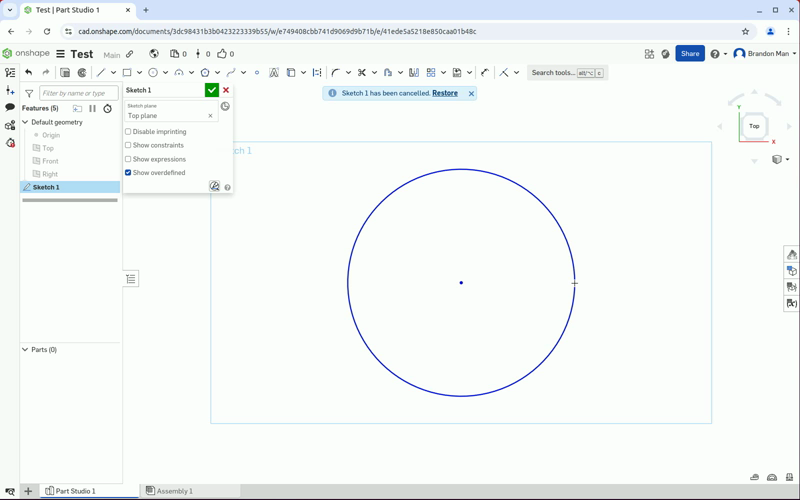
mouse_move(461, 282)
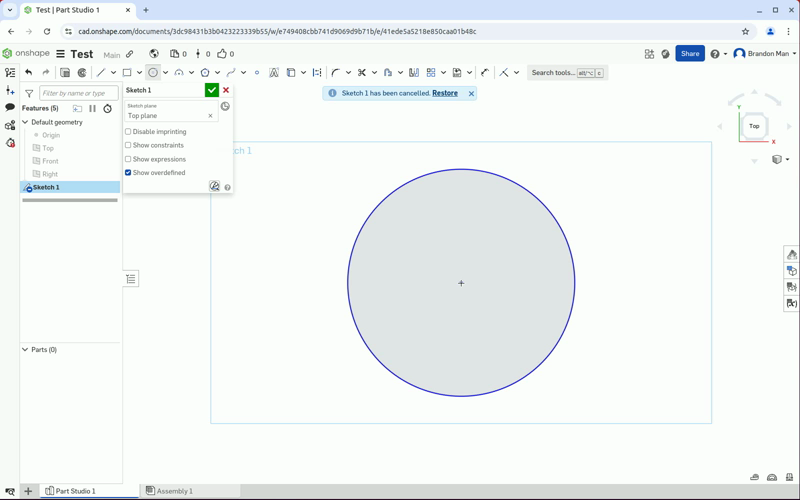
click(461, 282)
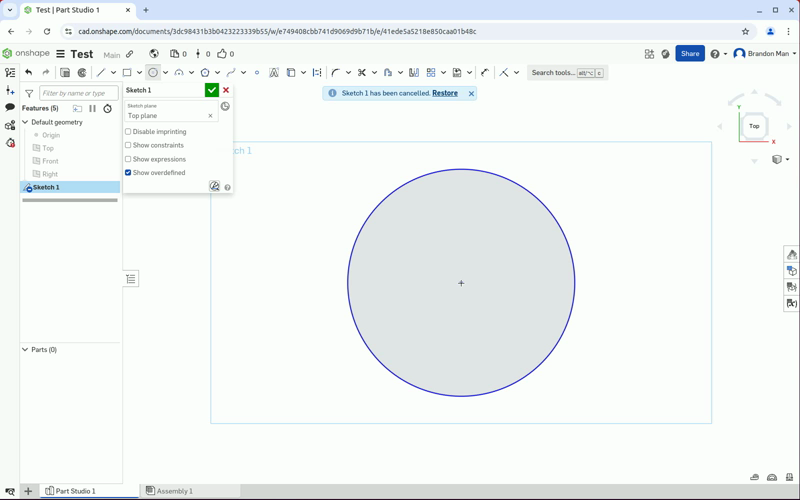
key_up(shift)
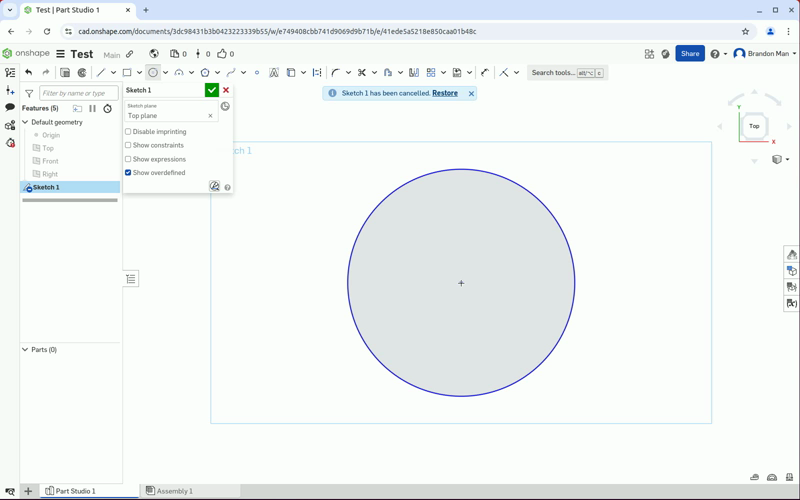
mouse_move(562, 282)
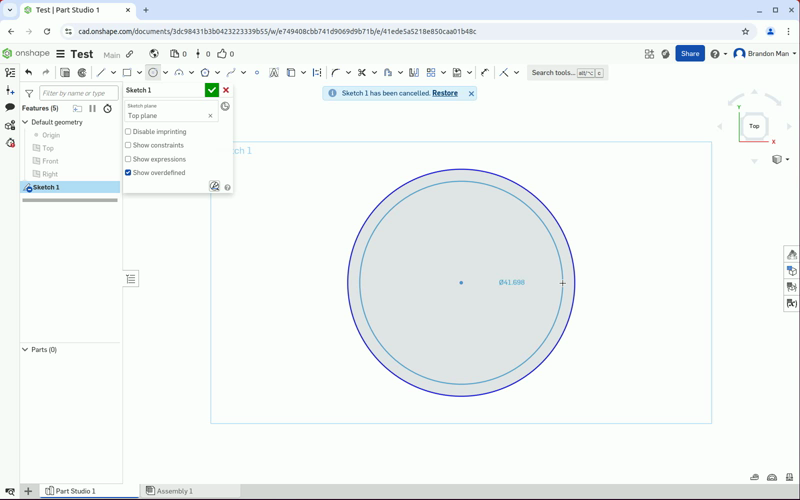
click(562, 282)
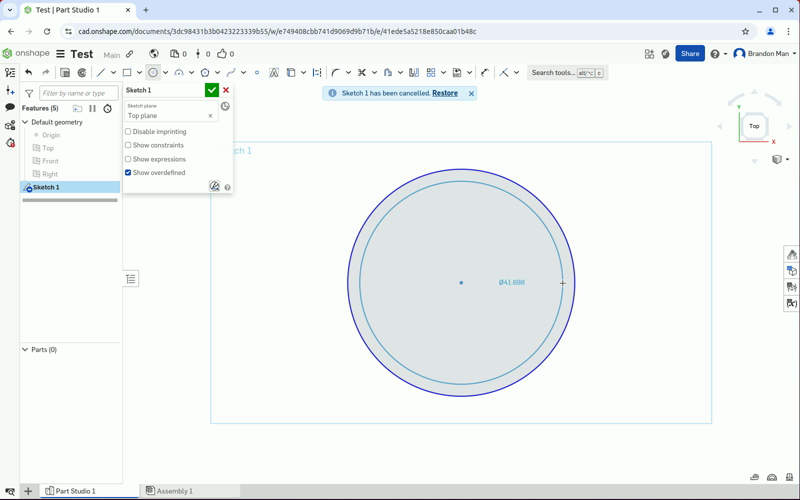
key(esc)
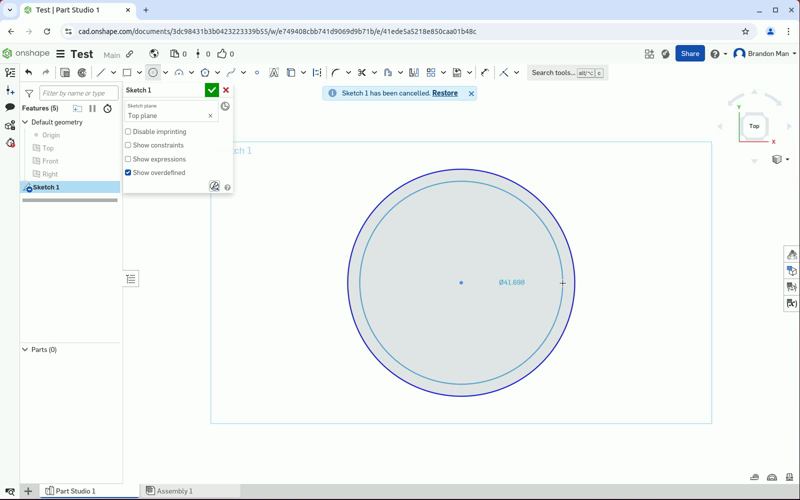
mouse_move(549, 222)
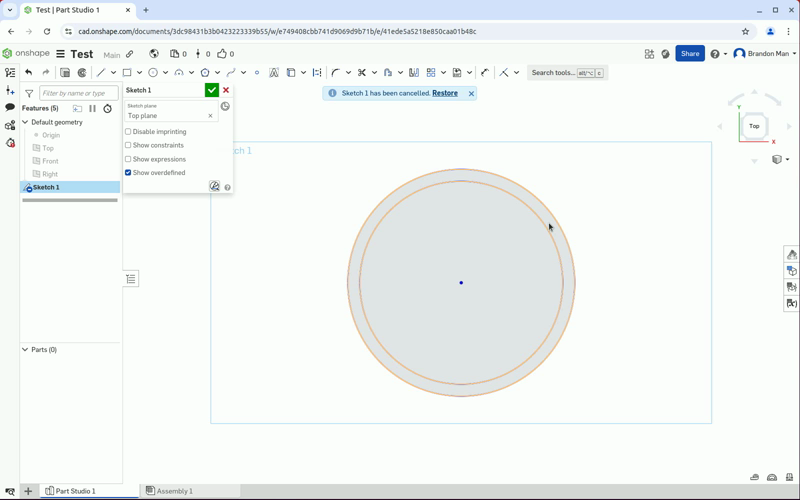
click(549, 222)
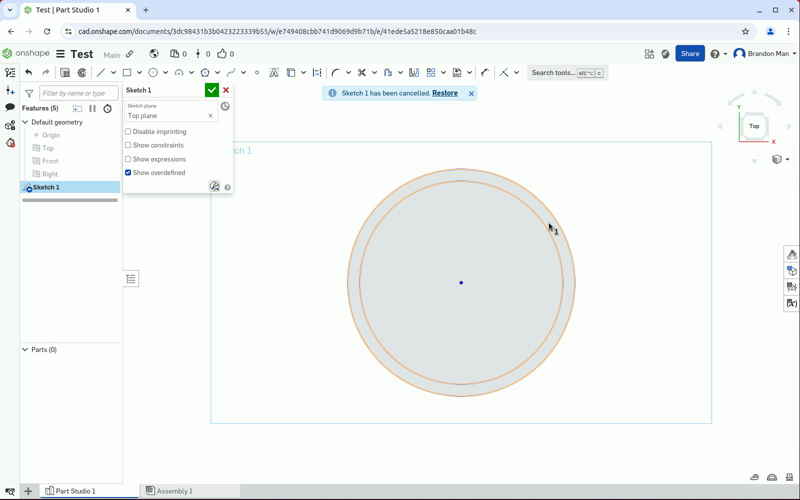
mouse_move(73, 352)
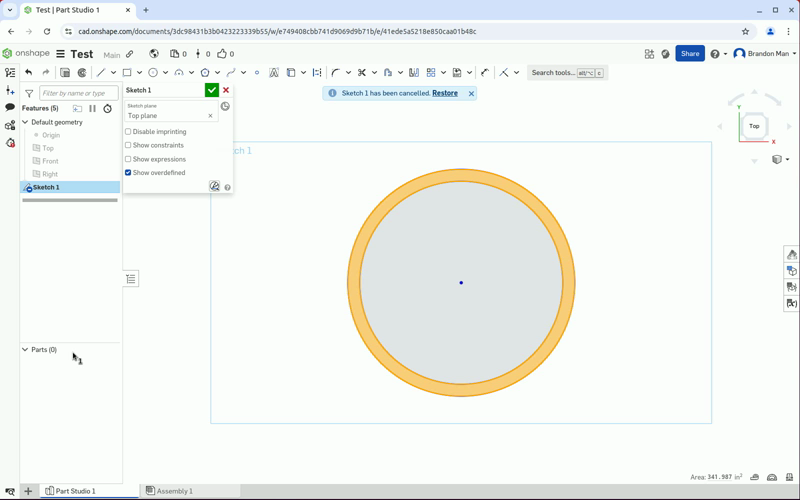
key(shift+y)
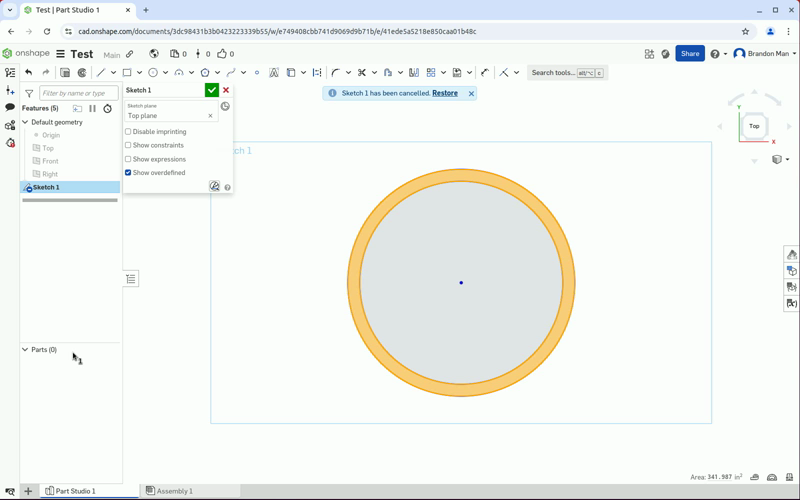
key(shift+e)
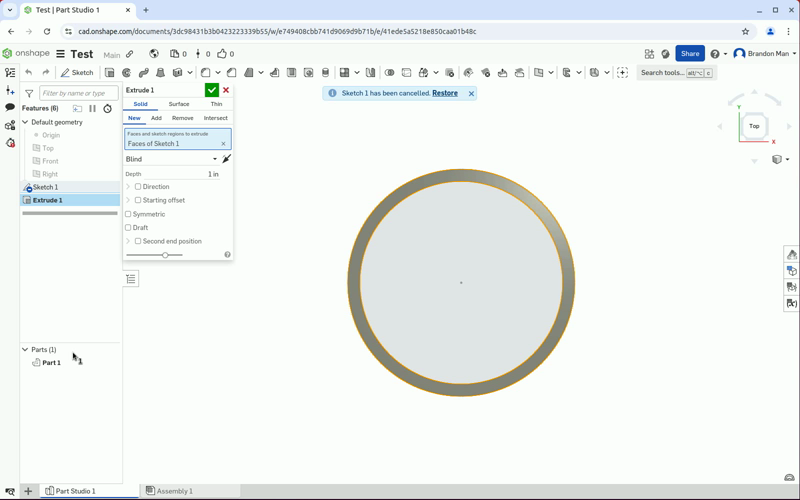
mouse_move(143, 106)
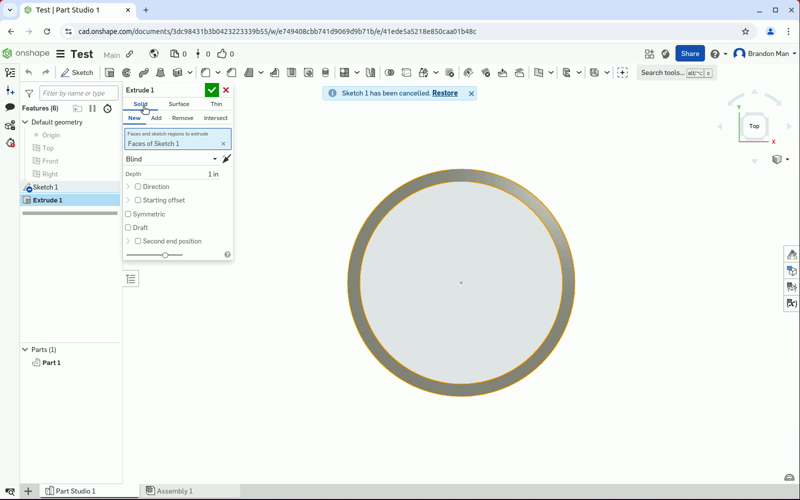
click(143, 106)
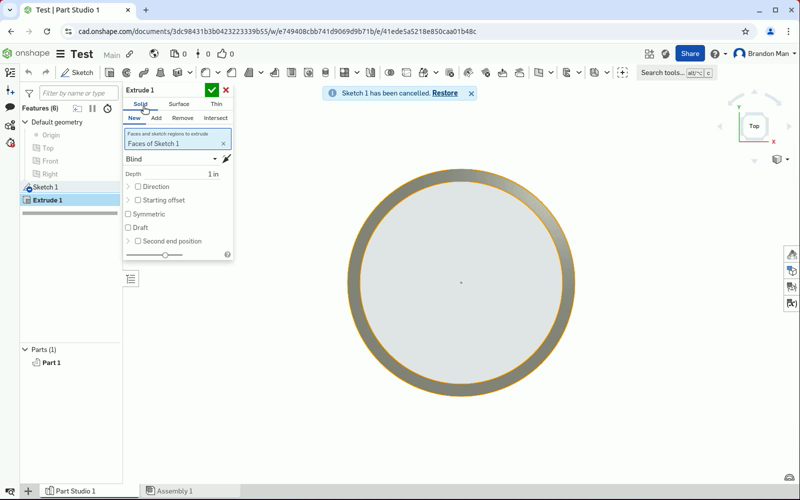
mouse_move(137, 120)
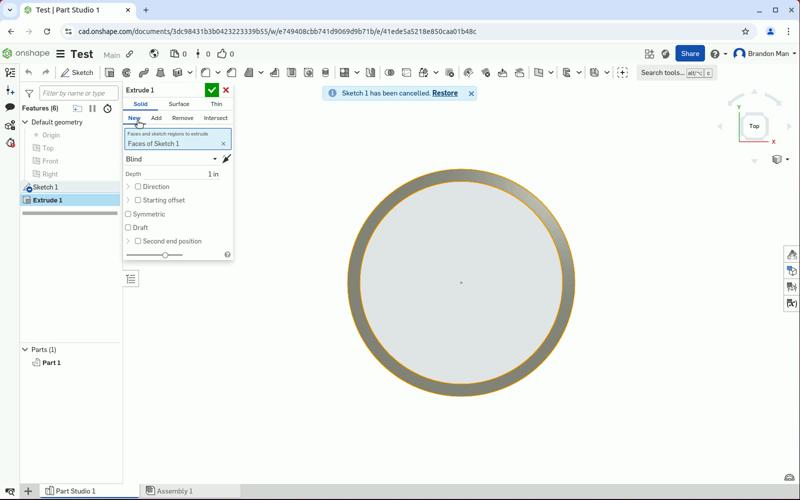
click(137, 120)
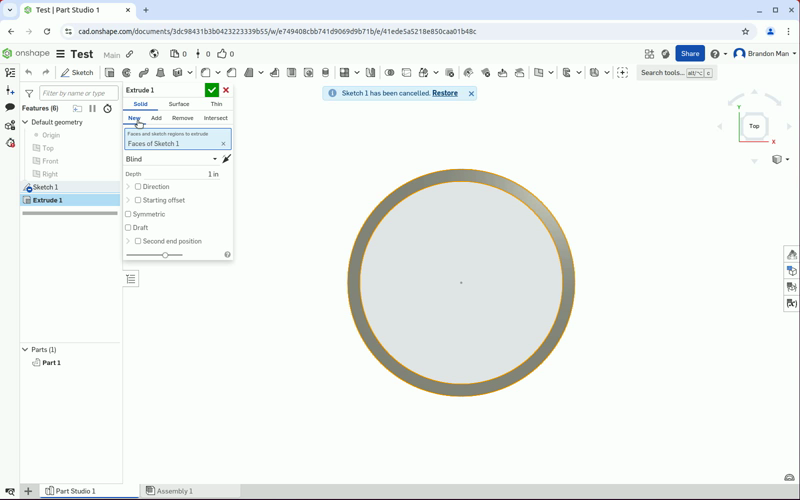
key(tab, 4)
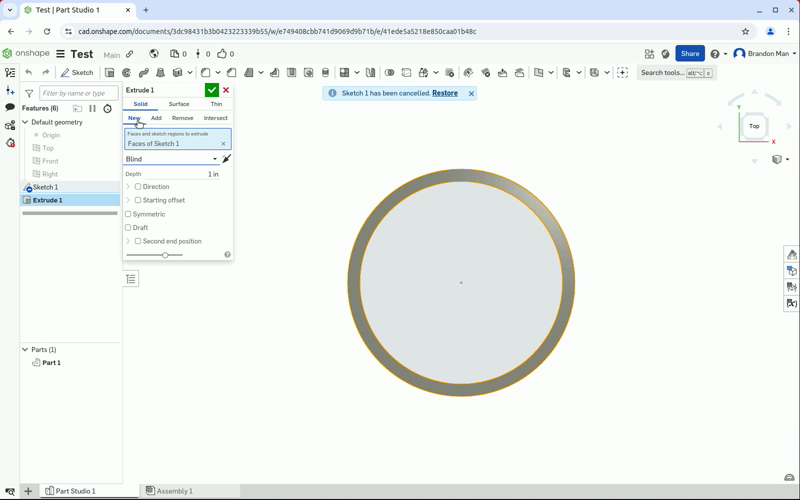
text(-5.777)
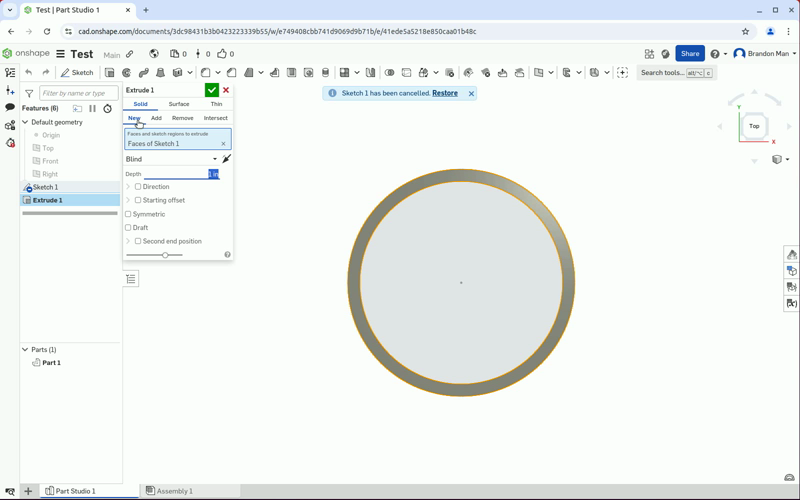
key(enter)
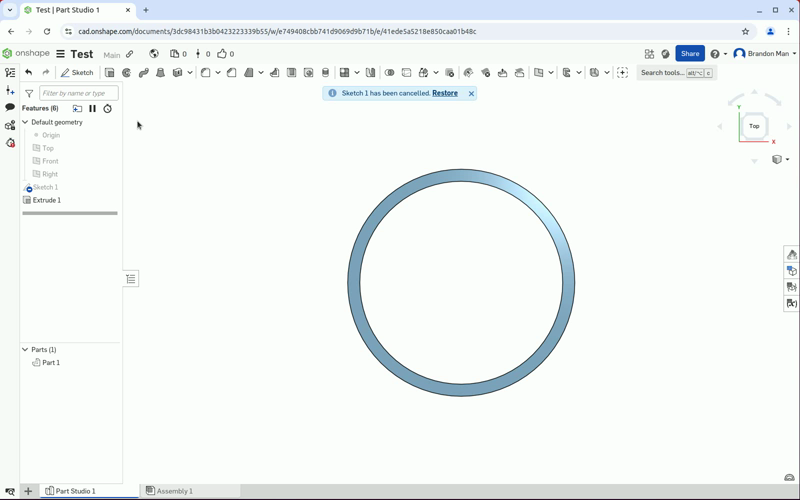
key(shift+h)
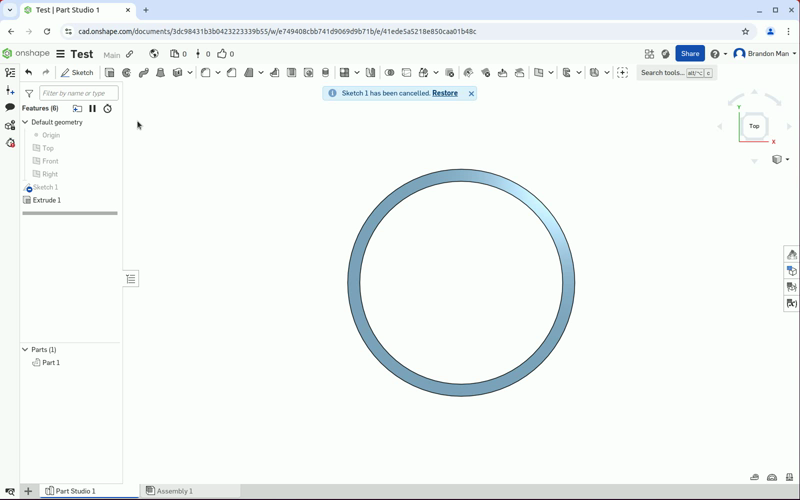
key(shift+h)
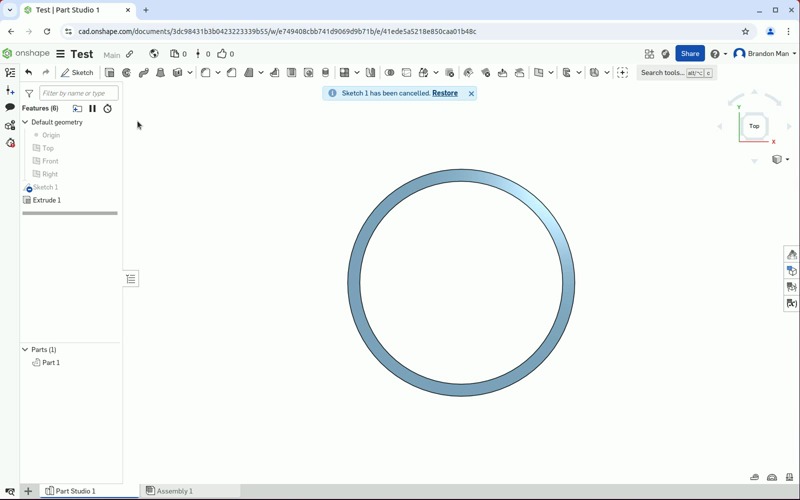
mouse_move(73, 189)
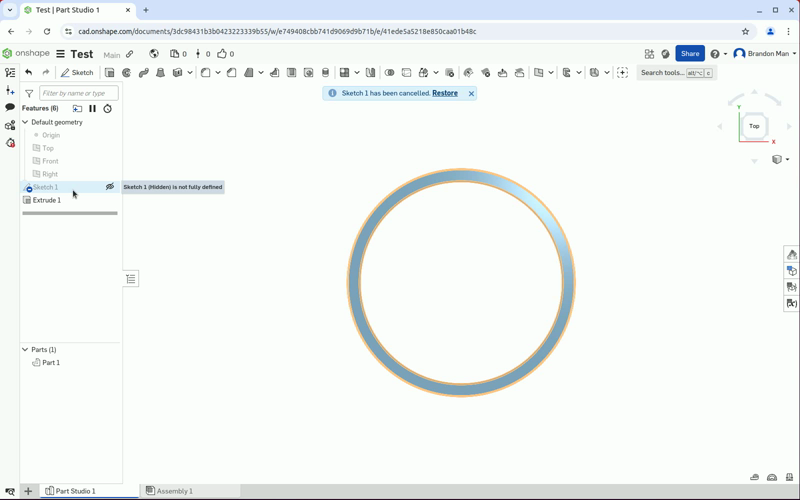
click(73, 189)
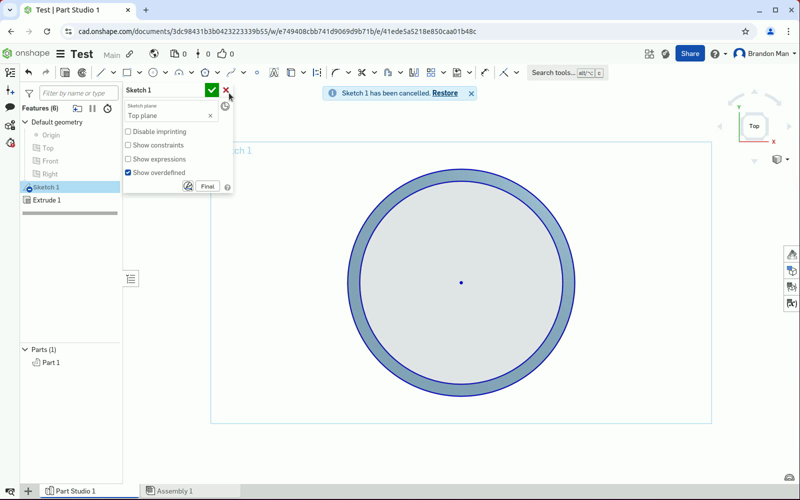
mouse_move(229, 92)
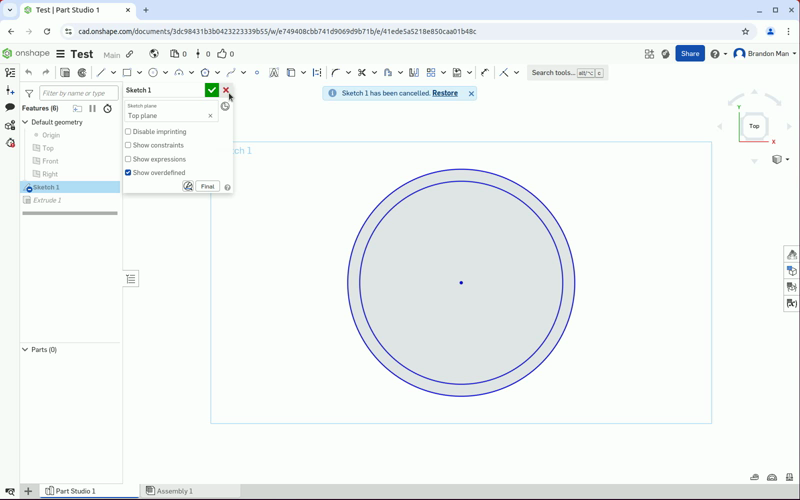
click(229, 92)
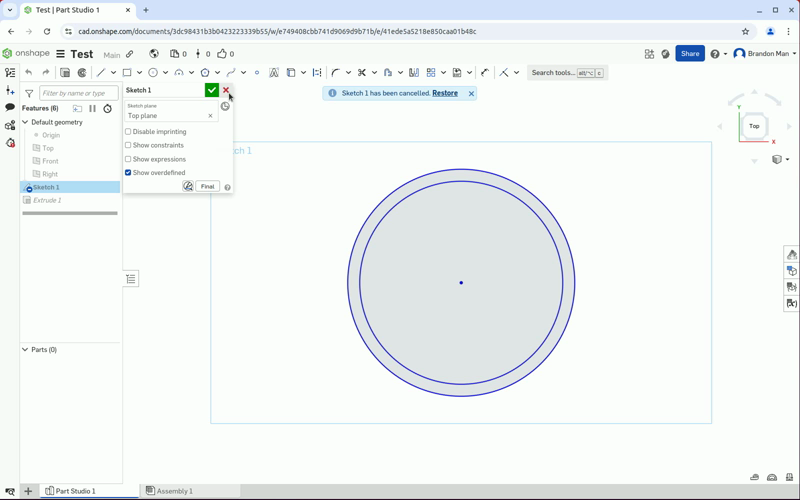
key(shift+s)
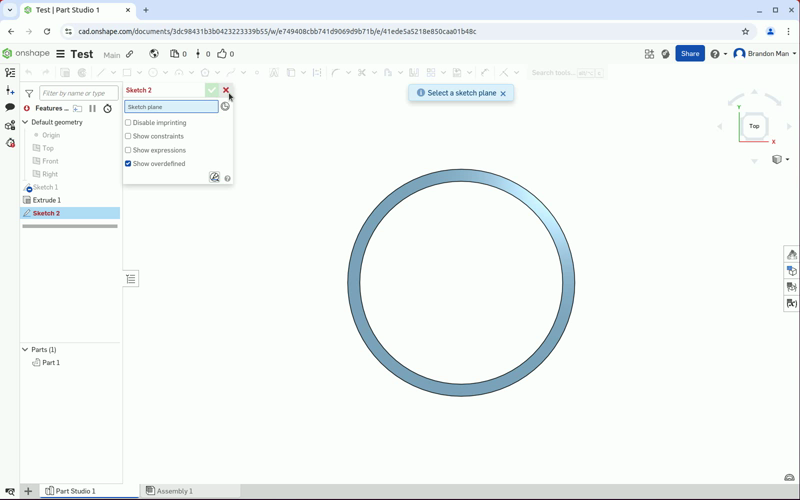
mouse_move(73, 150)
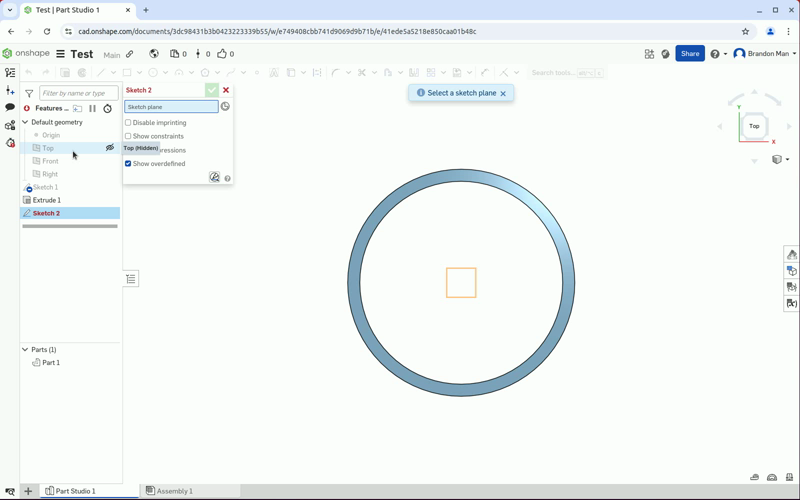
click(73, 150)
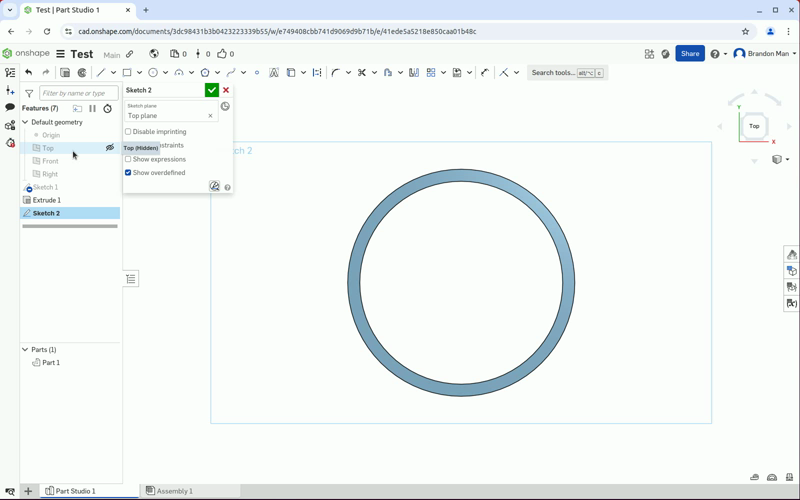
mouse_move(73, 352)
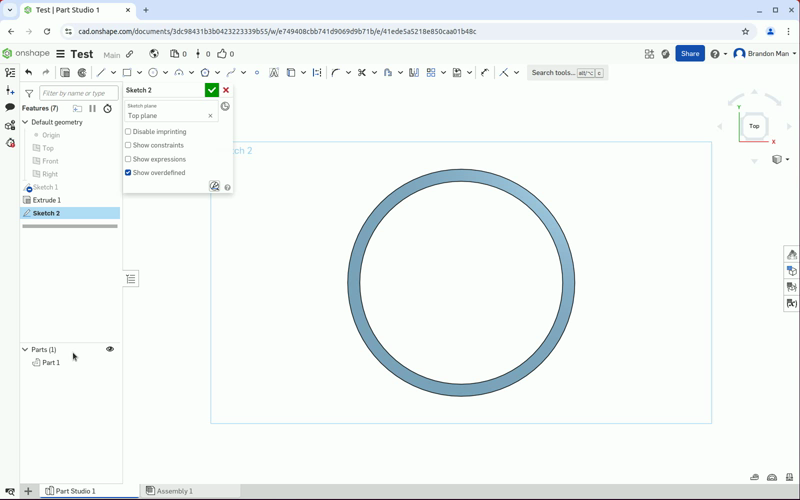
key(y)
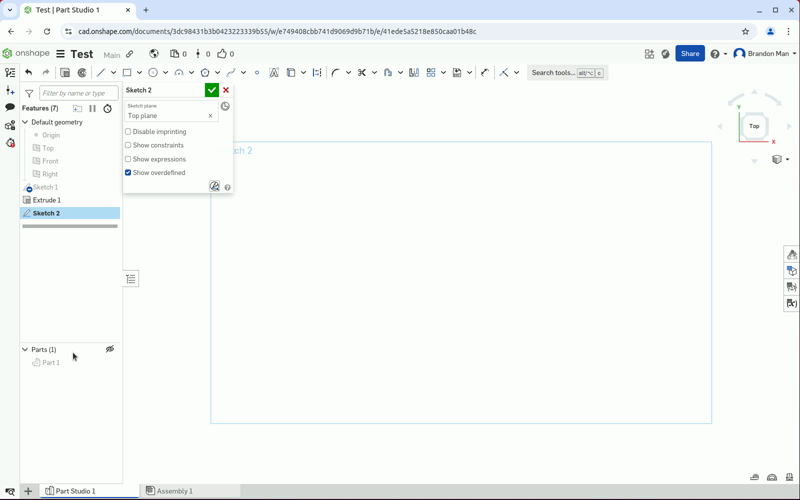
key(c)
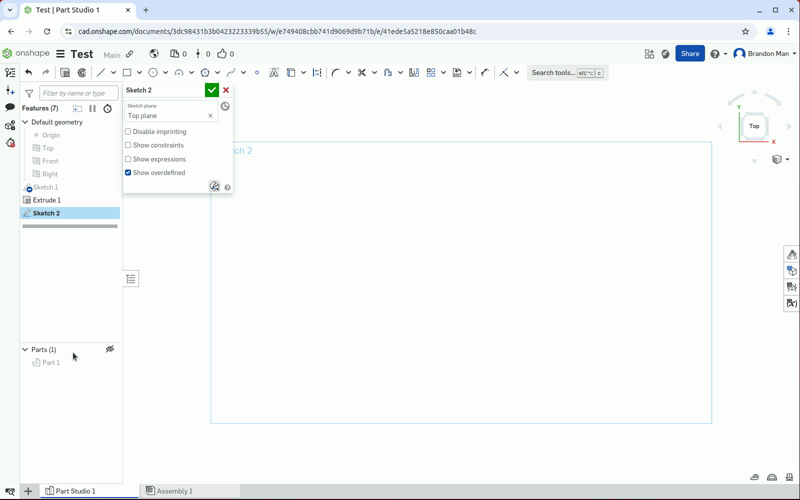
key_down(shift)
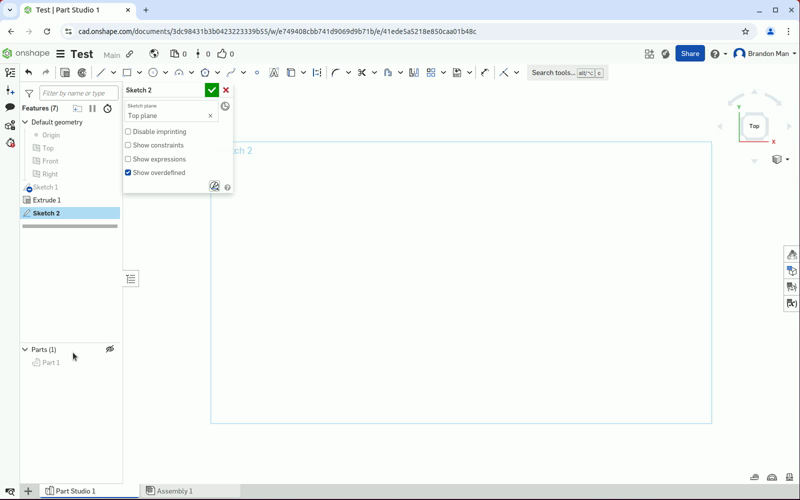
mouse_move(461, 282)
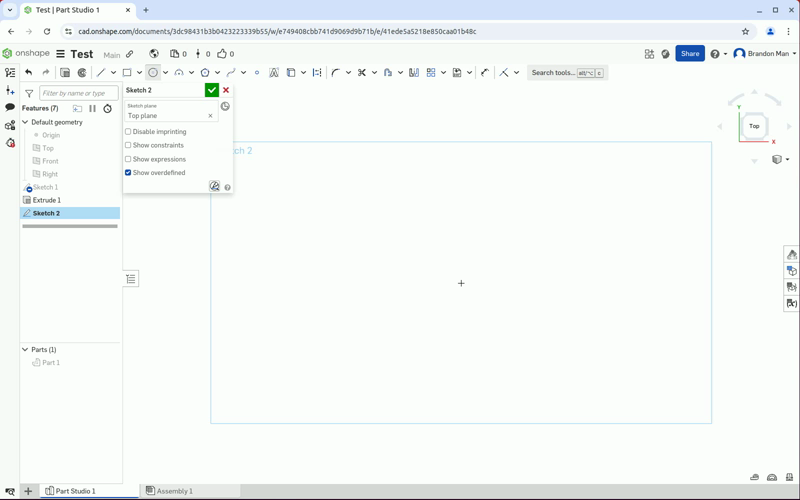
click(461, 282)
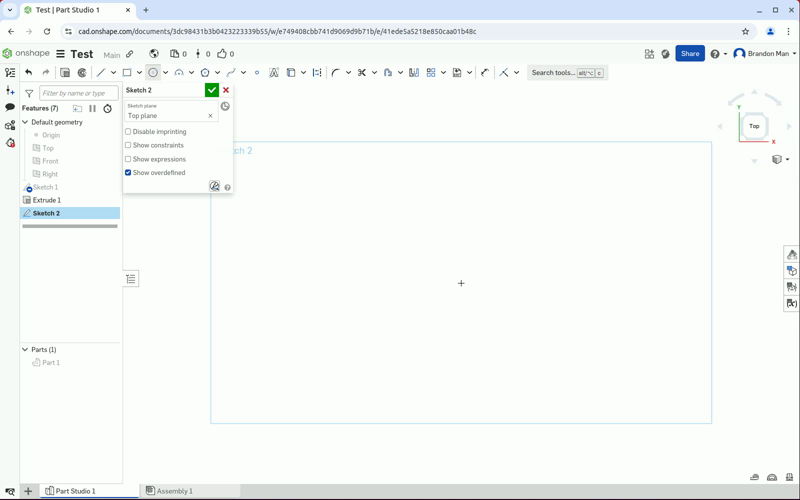
key_up(shift)
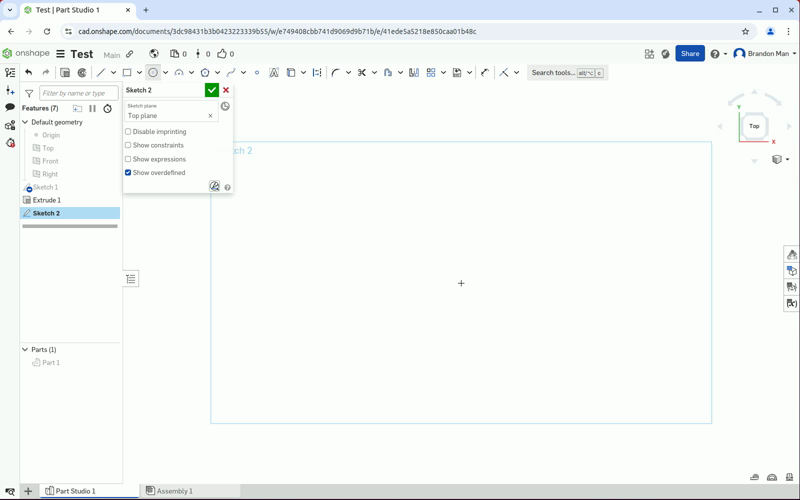
mouse_move(562, 282)
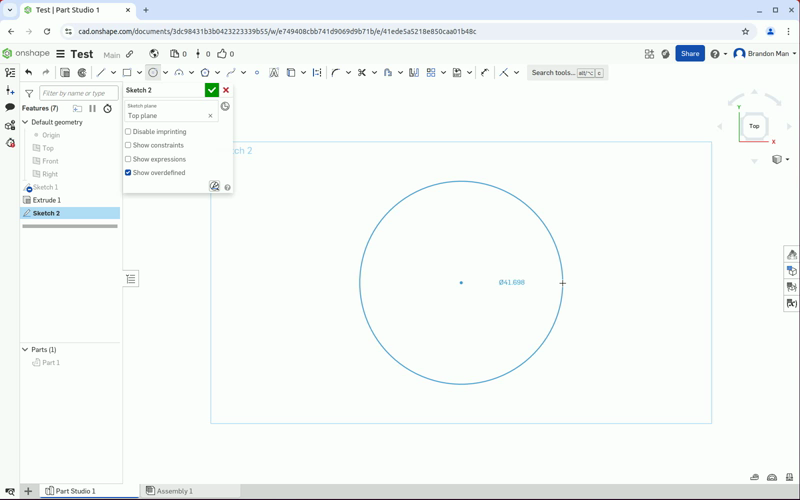
click(562, 282)
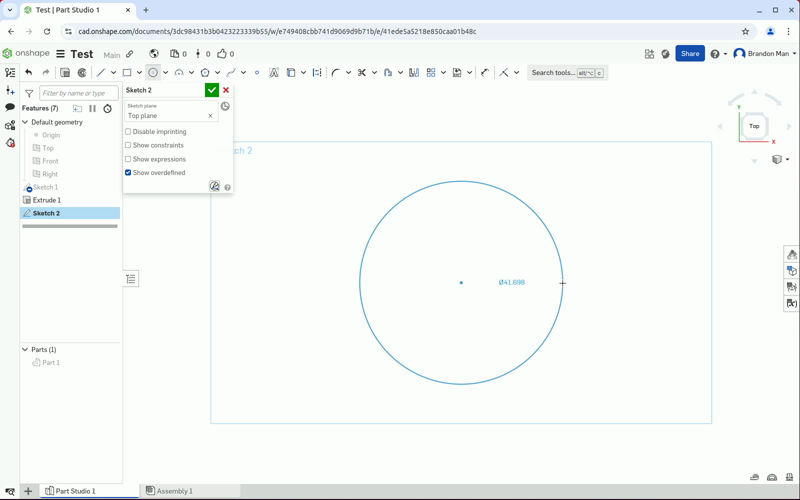
key(esc)
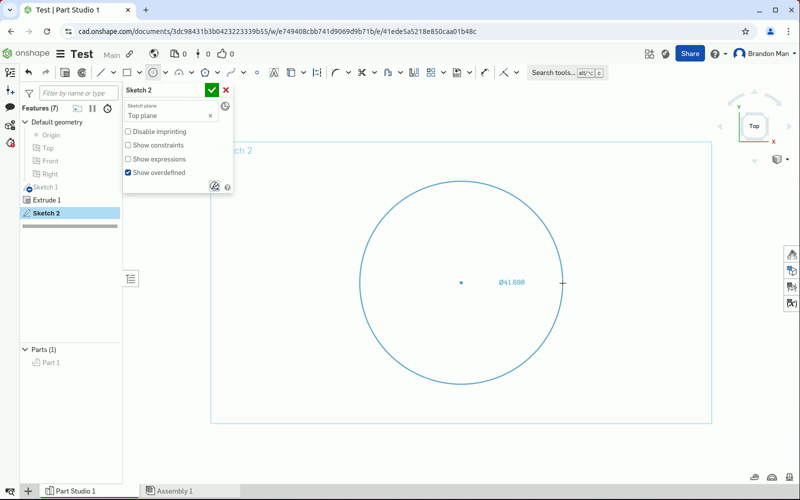
key(c)
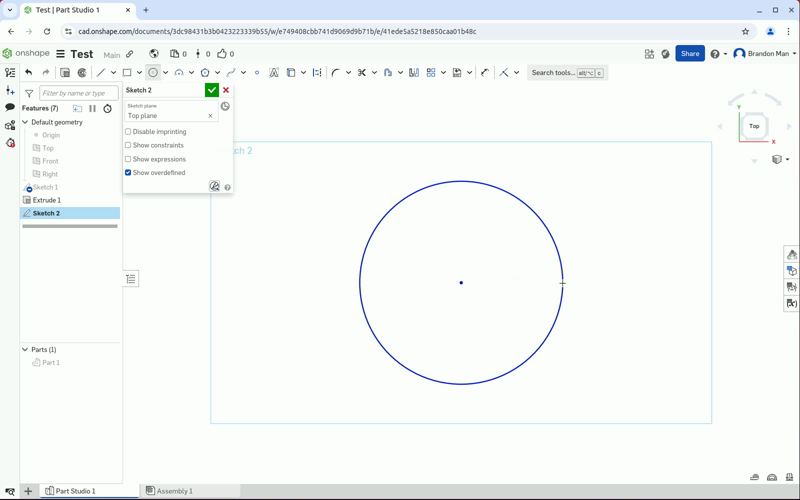
key_down(shift)
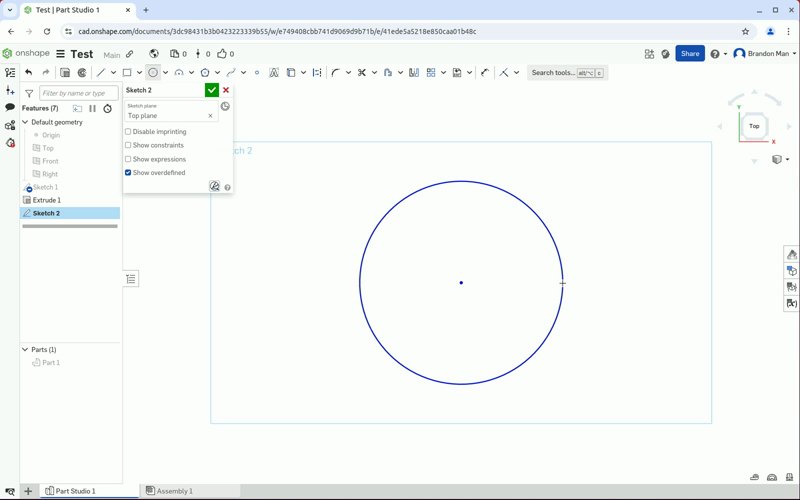
mouse_move(461, 282)
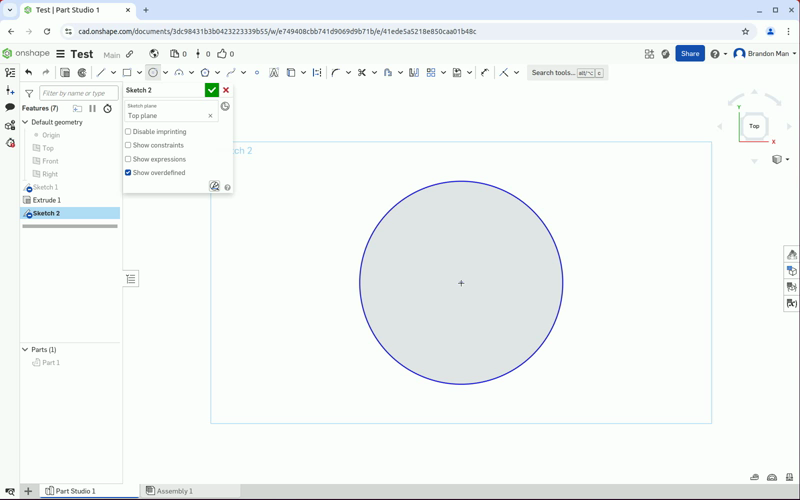
click(461, 282)
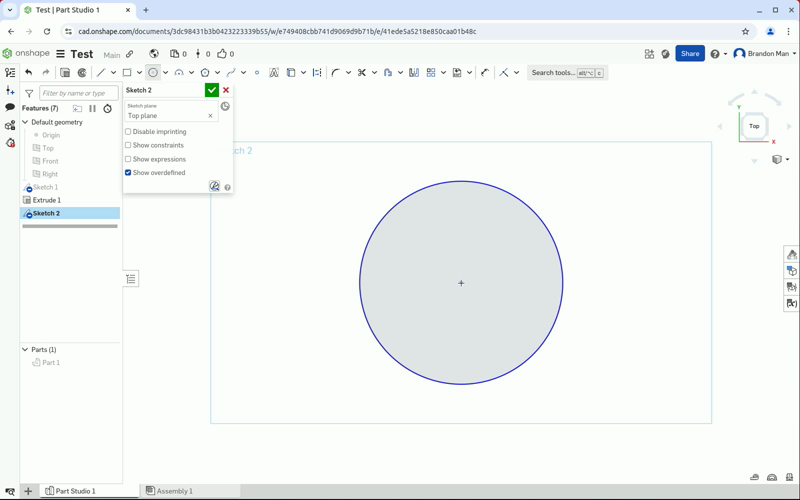
key_up(shift)
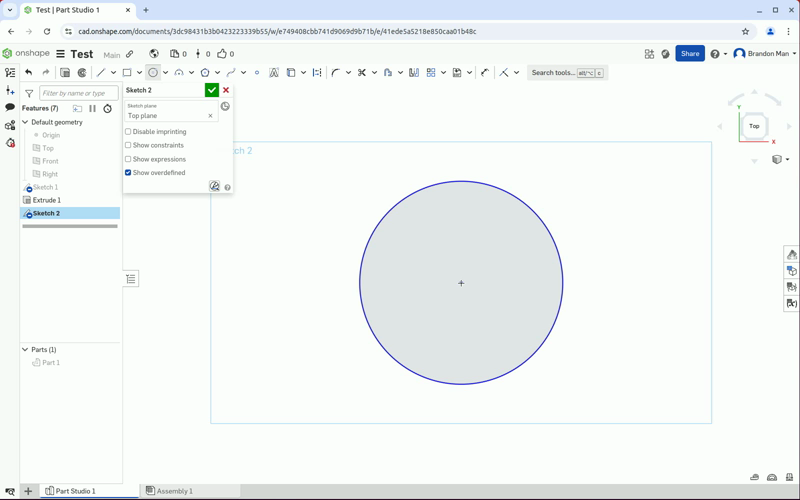
mouse_move(558, 282)
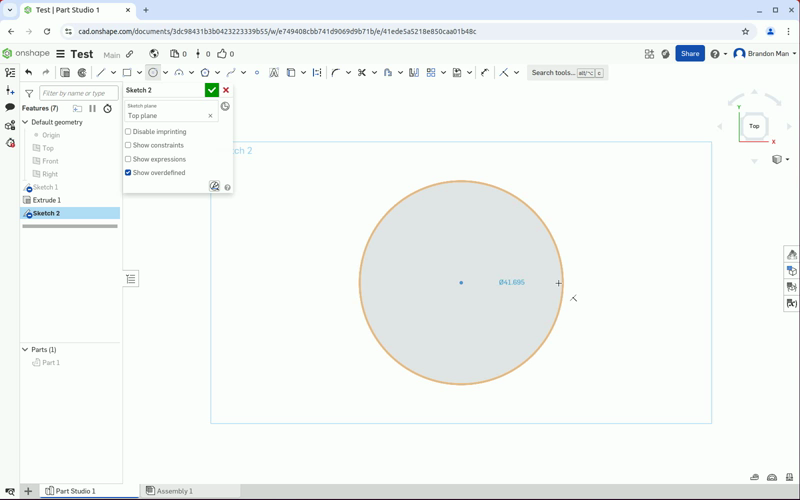
scroll(6)
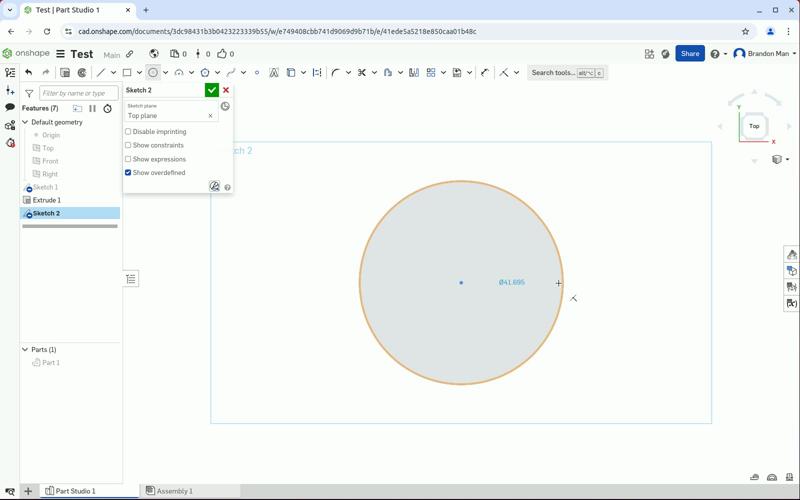
scroll(6)
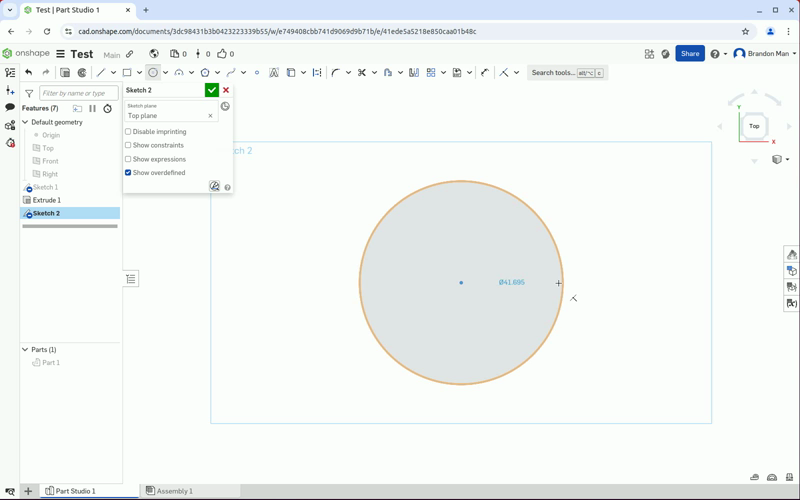
scroll(6)
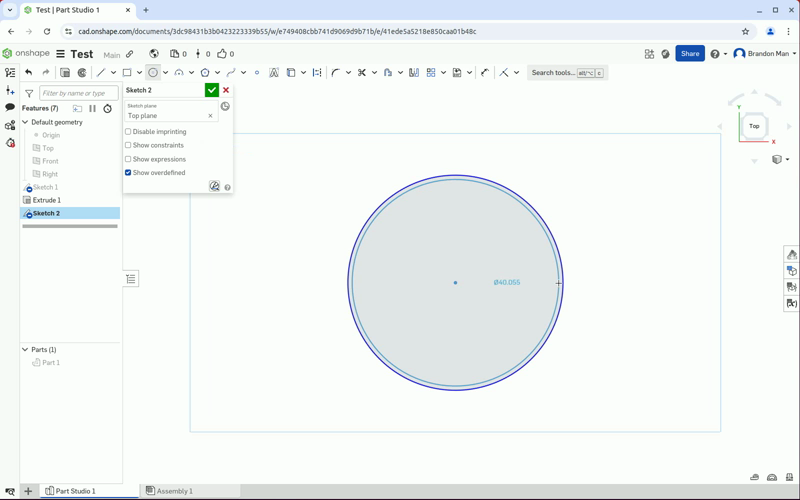
scroll(6)
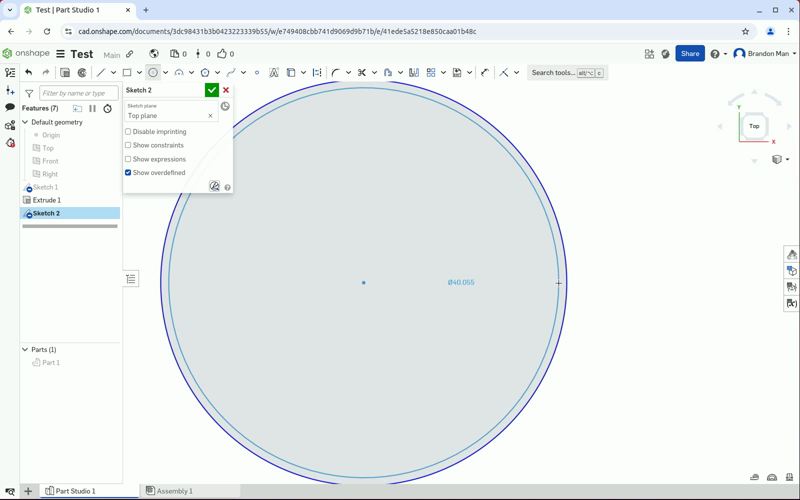
scroll(6)
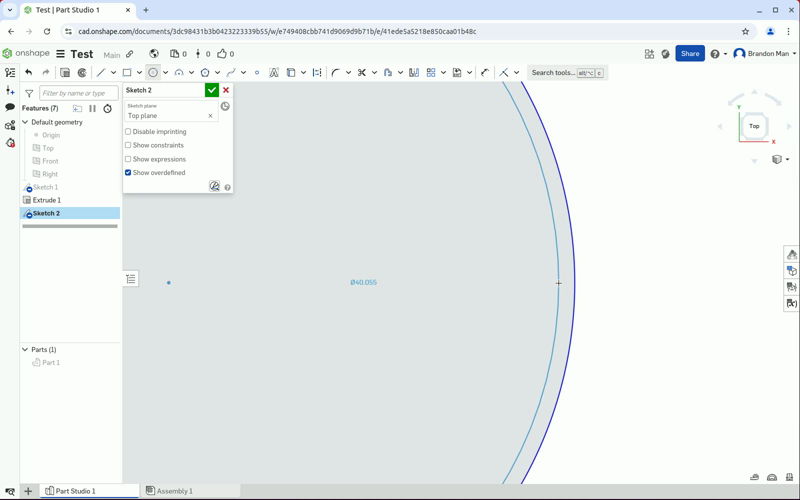
scroll(6)
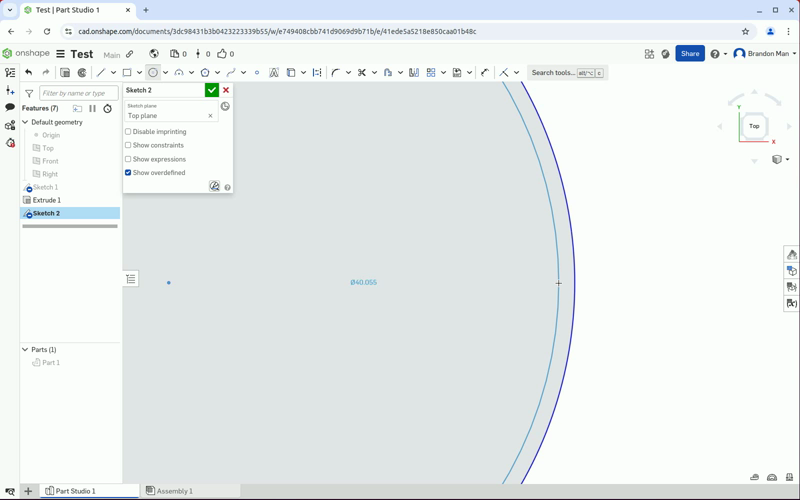
scroll(6)
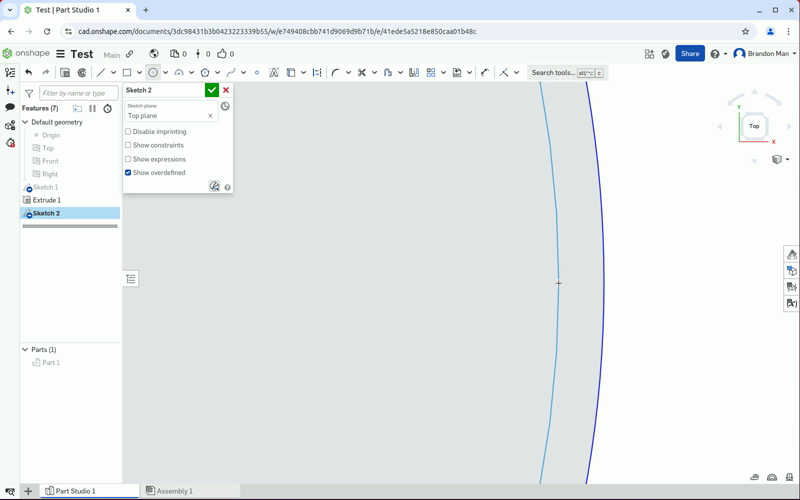
click(558, 282)
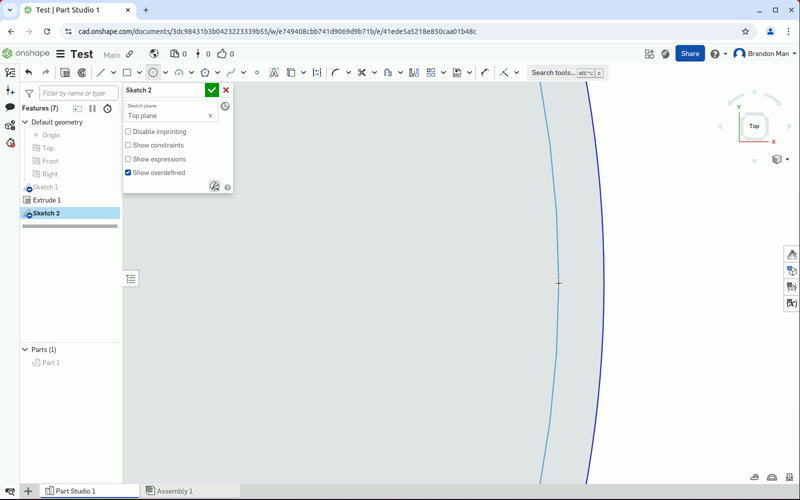
scroll(-6)
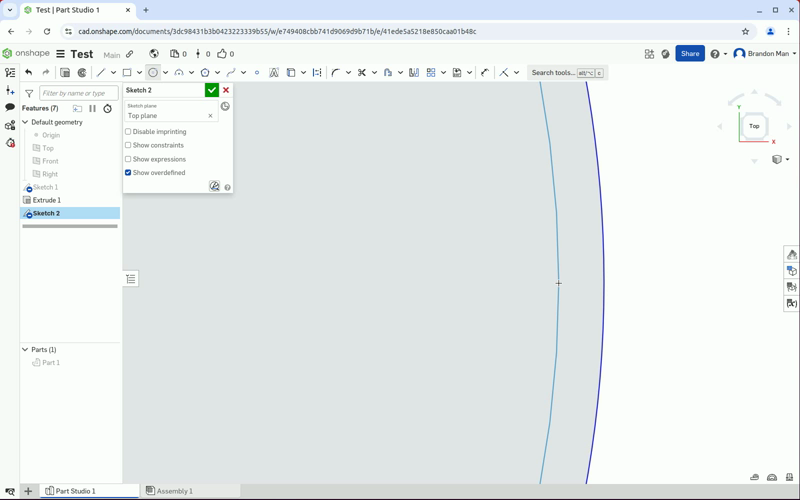
scroll(-6)
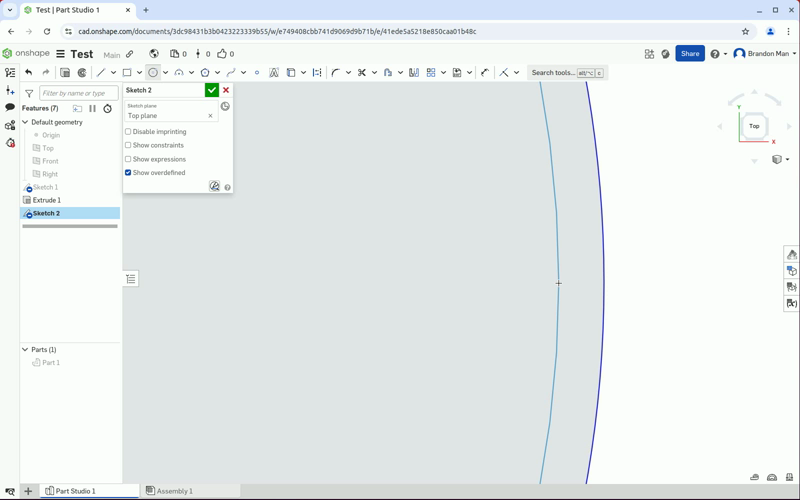
scroll(-6)
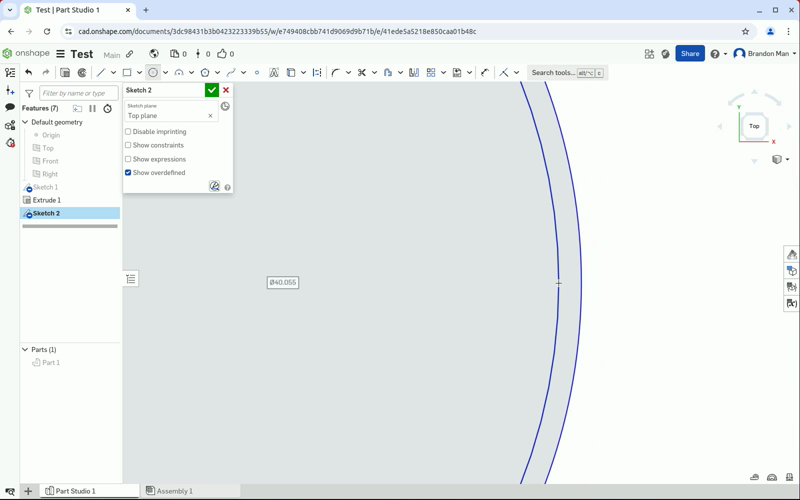
scroll(-6)
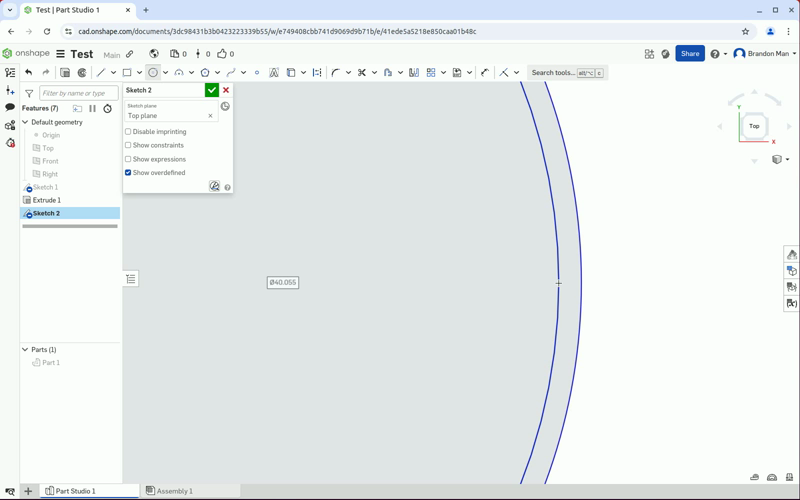
scroll(-6)
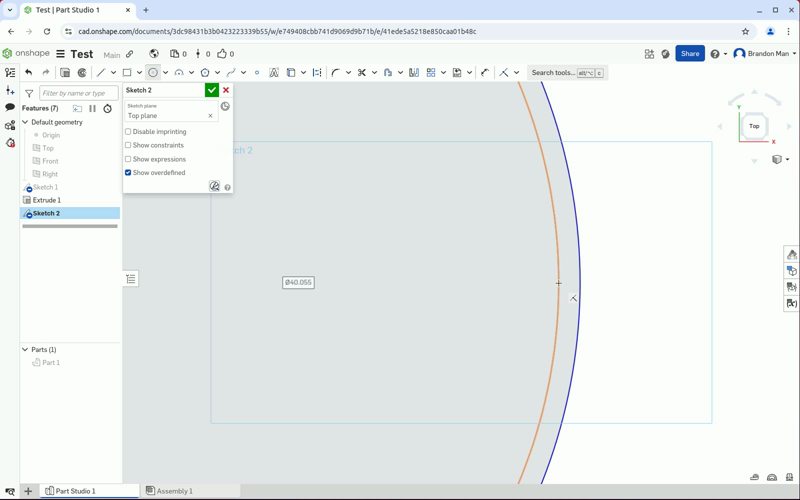
scroll(-6)
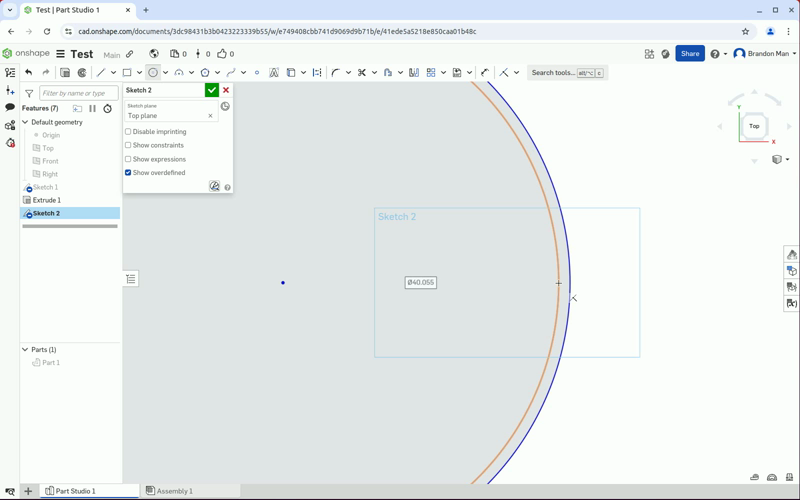
scroll(-6)
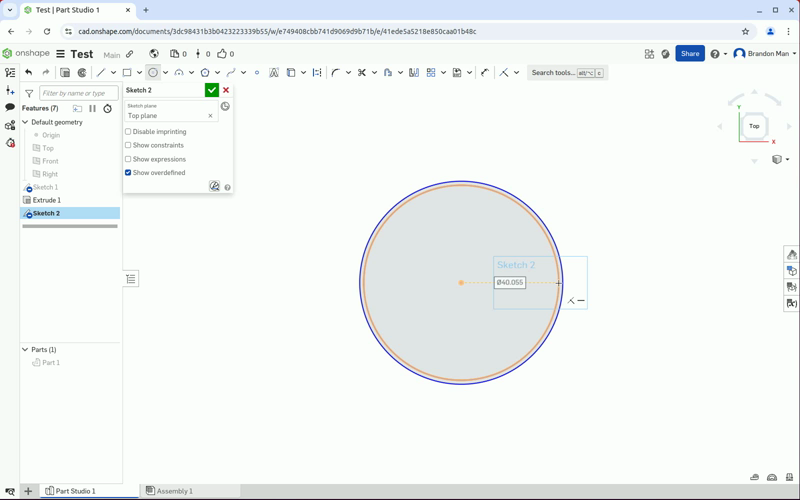
key(esc)
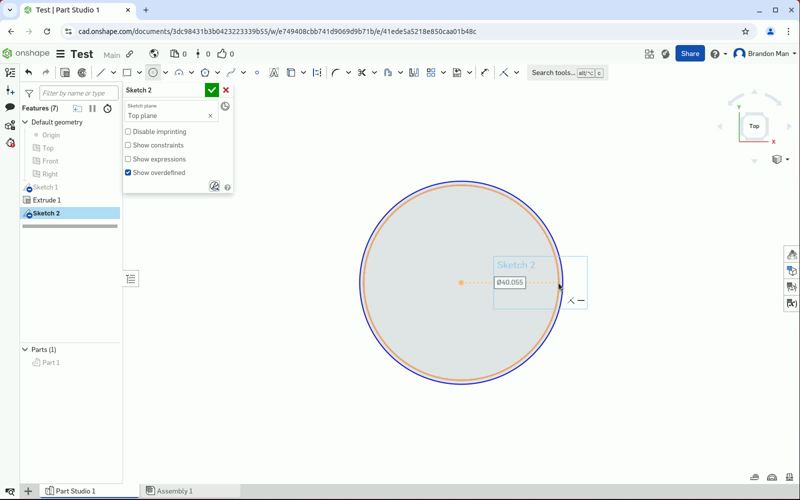
mouse_move(384, 345)
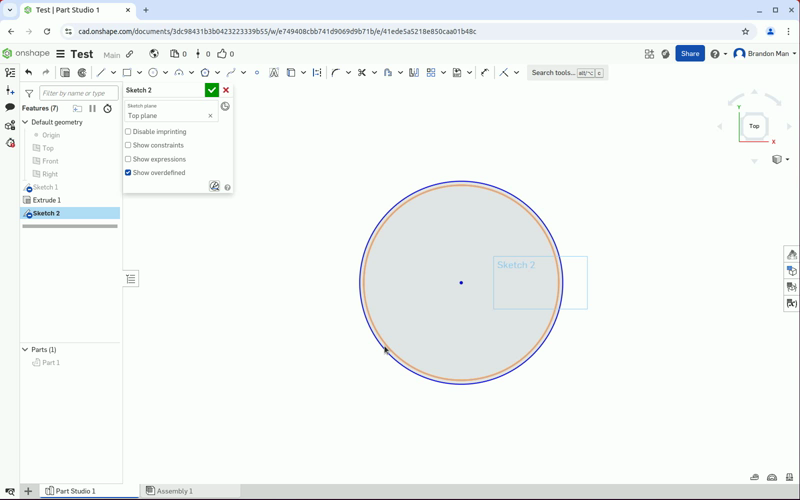
click(384, 345)
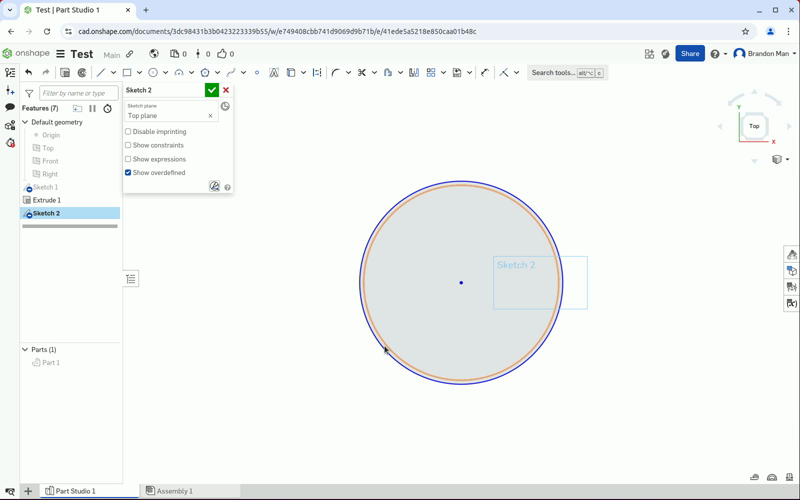
mouse_move(73, 352)
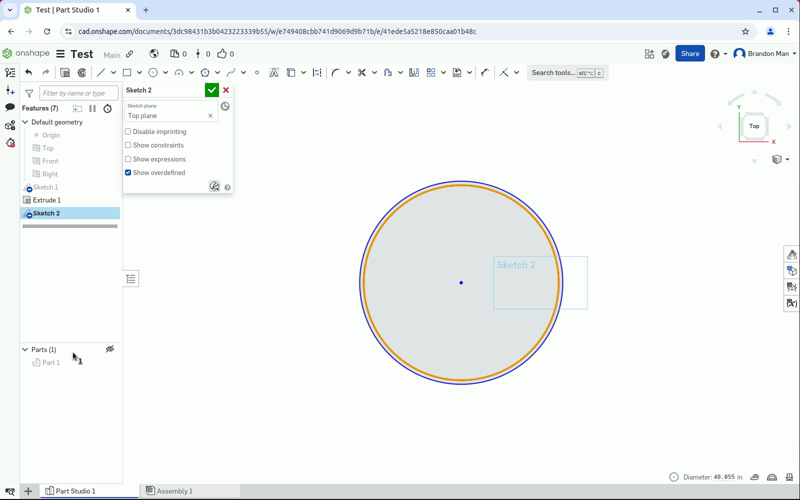
key(shift+y)
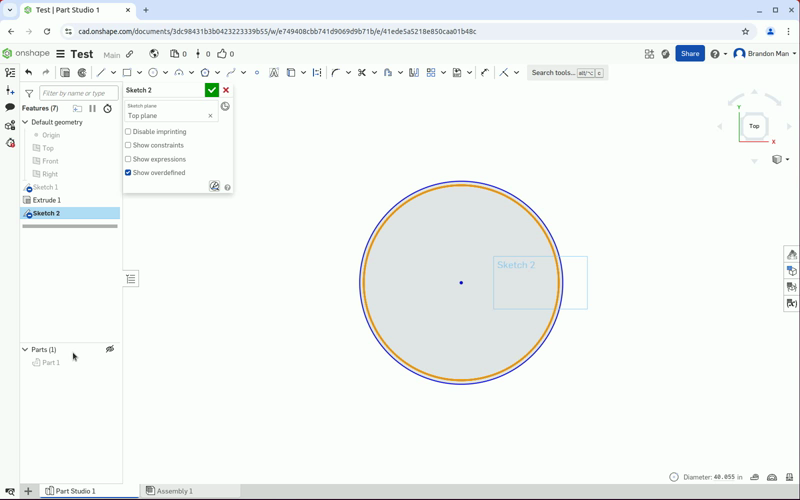
key(shift+e)
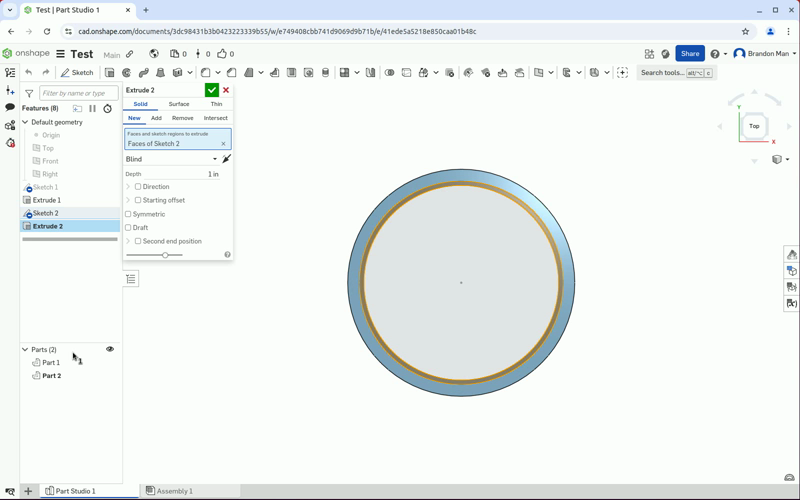
mouse_move(143, 106)
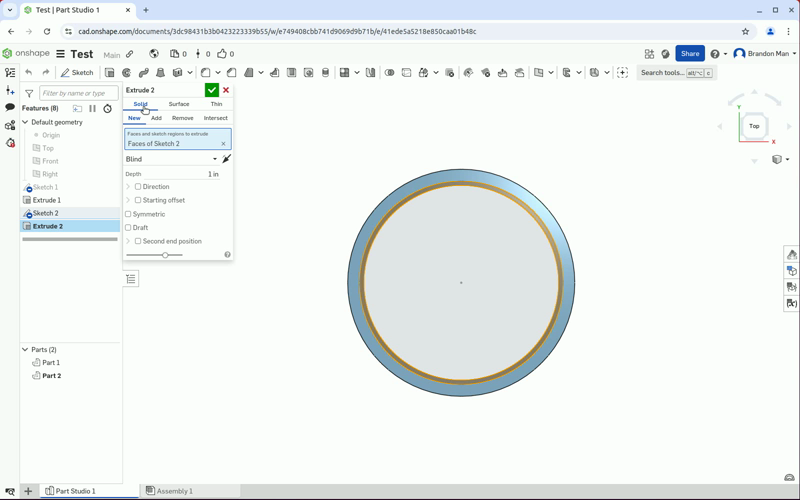
click(143, 106)
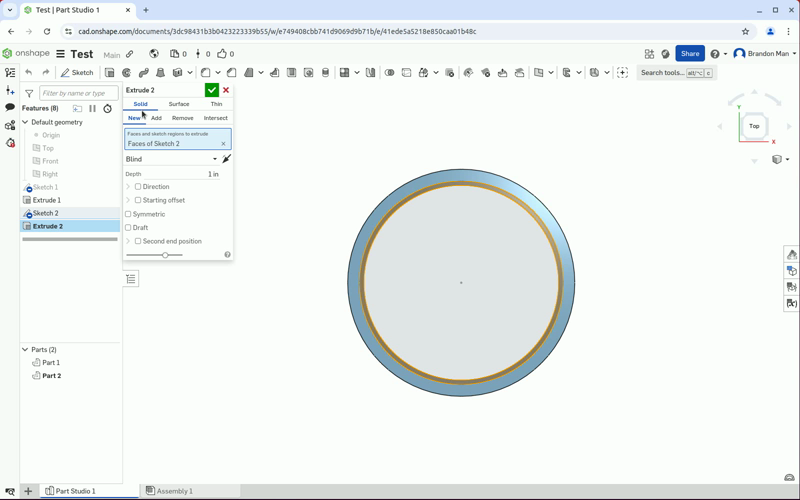
mouse_move(137, 120)
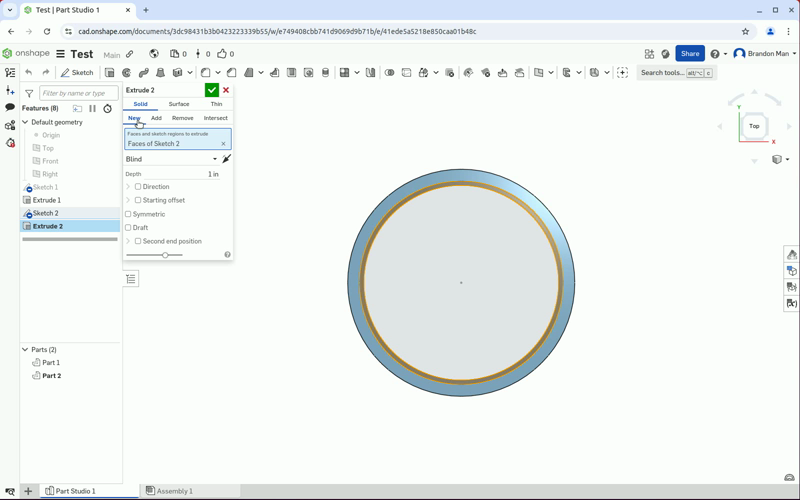
click(137, 120)
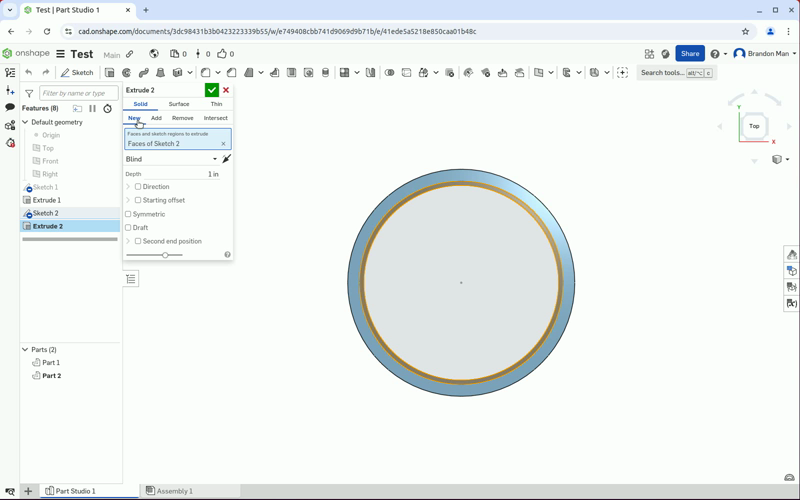
key(tab, 4)
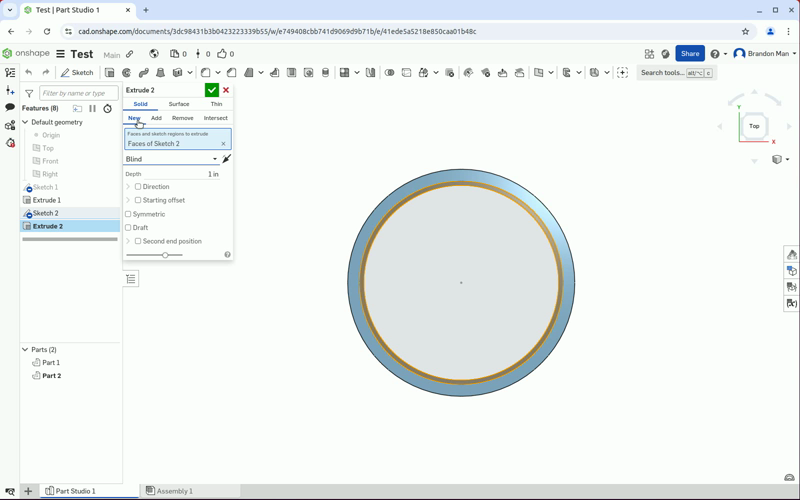
text(-5.777)
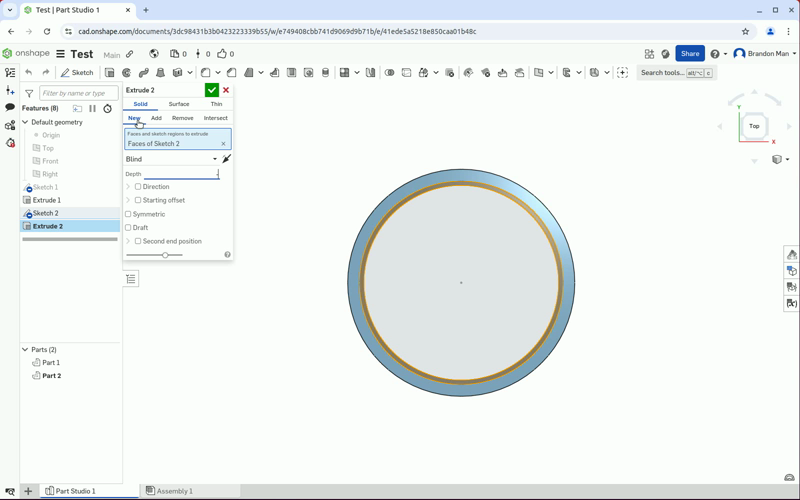
key(enter)
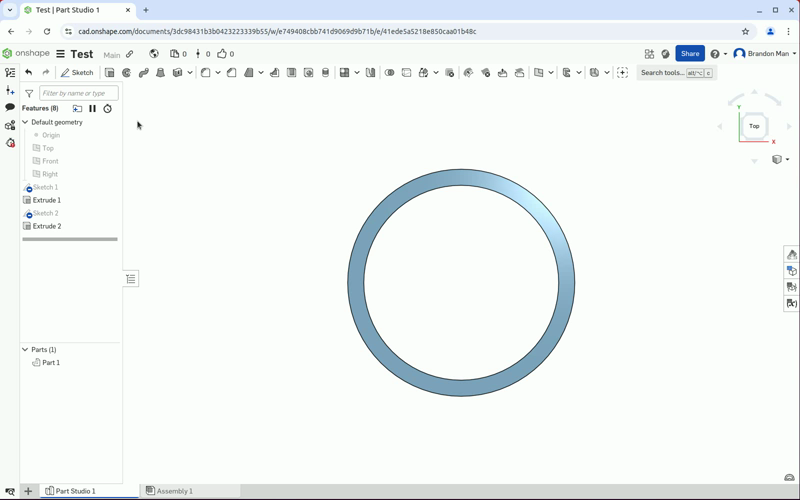
key(shift+h)
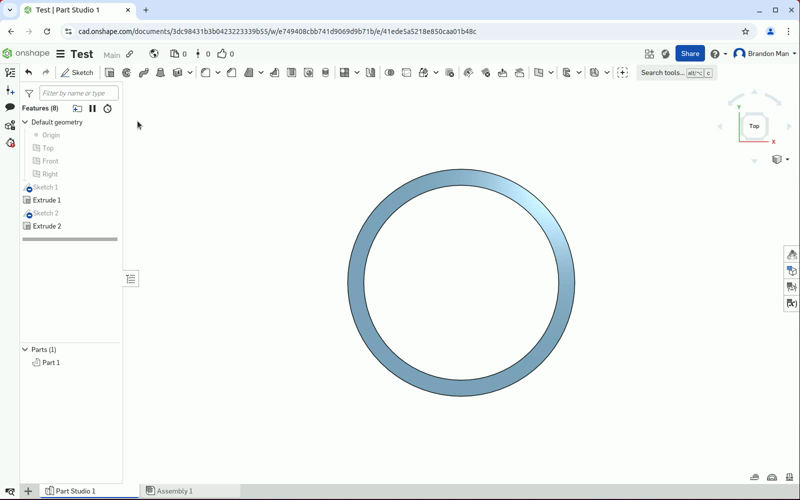
key(shift+h)
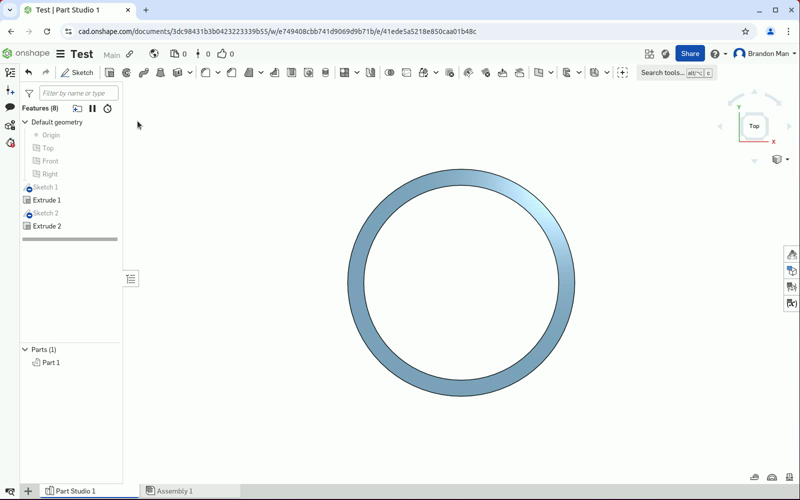
mouse_move(73, 189)
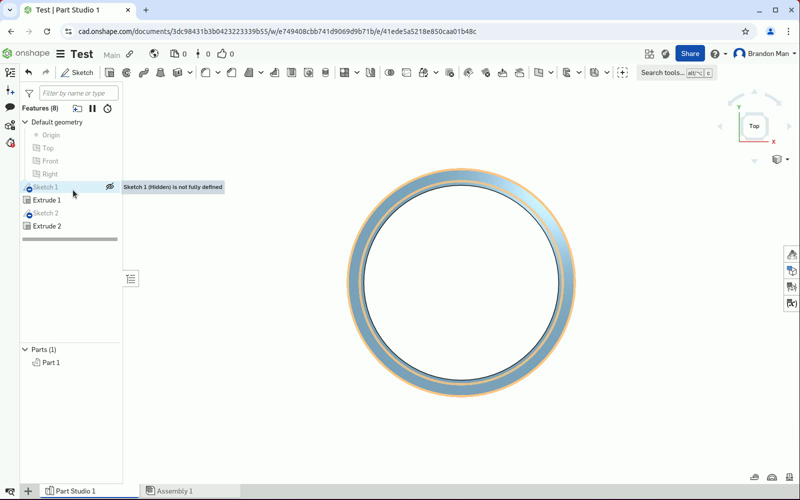
click(73, 189)
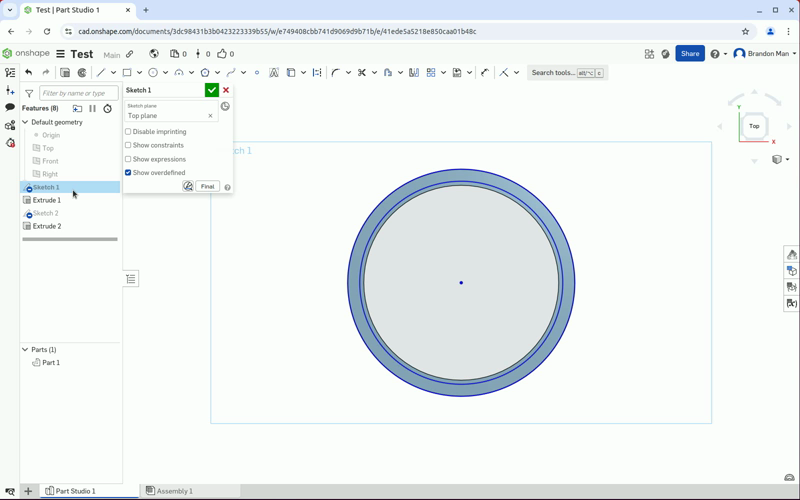
mouse_move(229, 92)
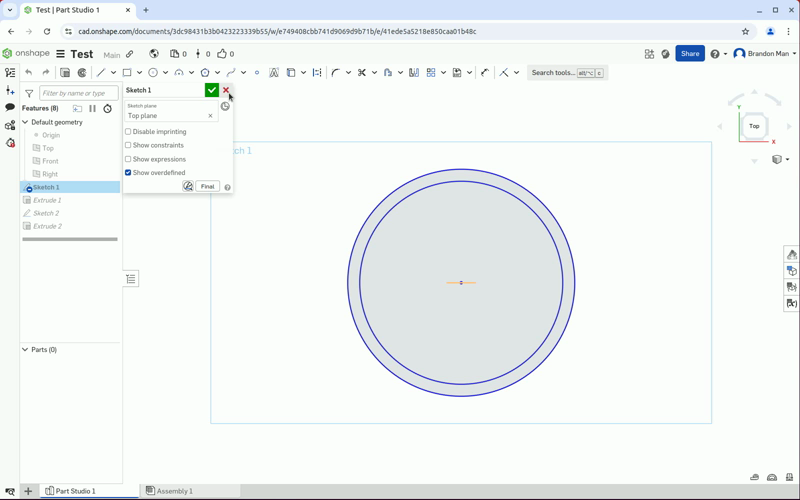
click(229, 92)
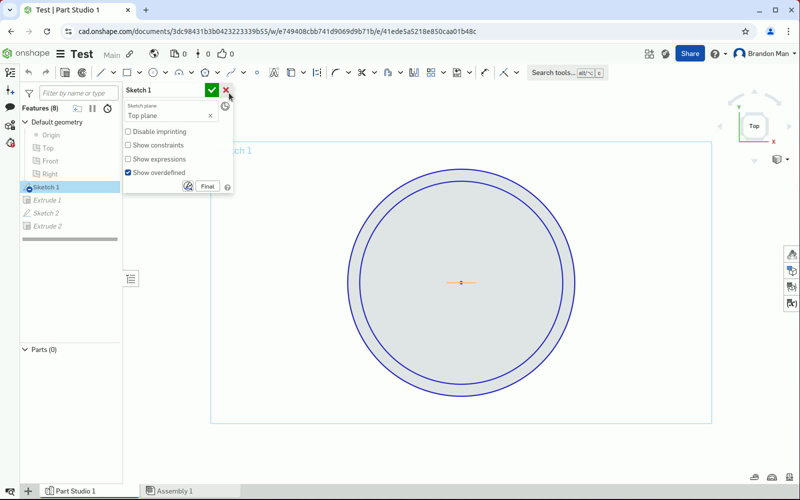
key(shift+s)
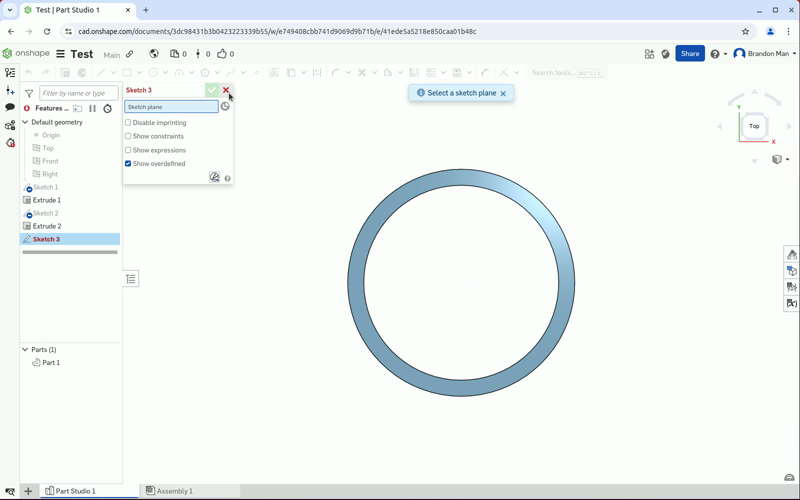
mouse_move(73, 150)
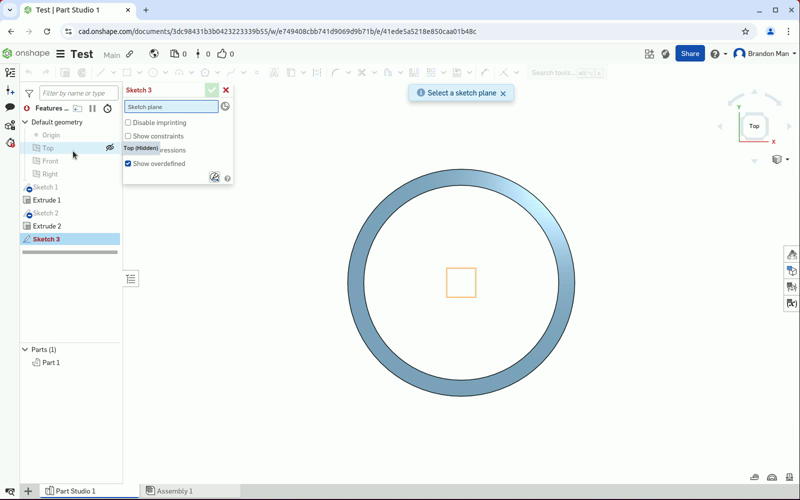
click(73, 150)
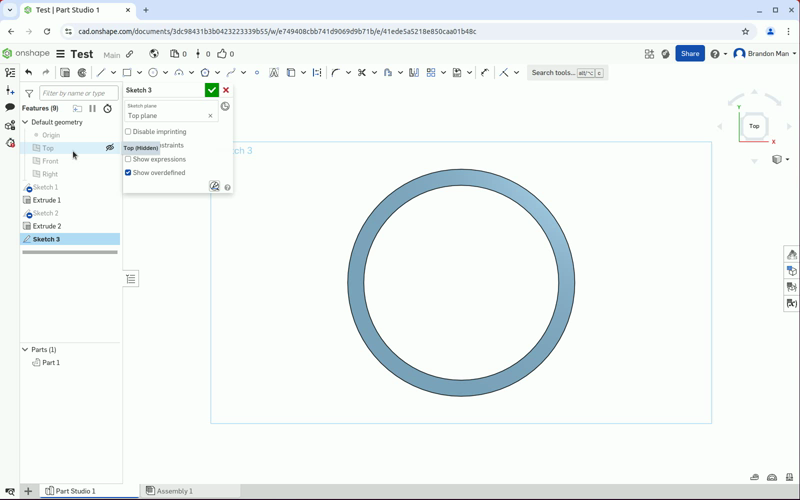
mouse_move(73, 352)
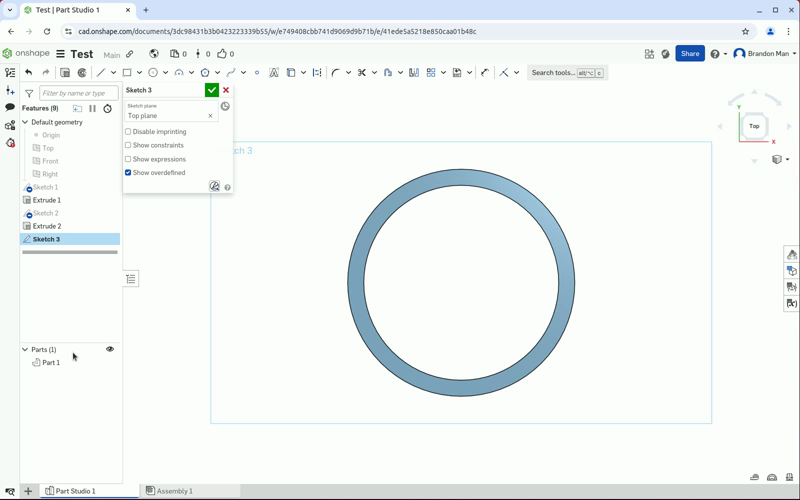
key(y)
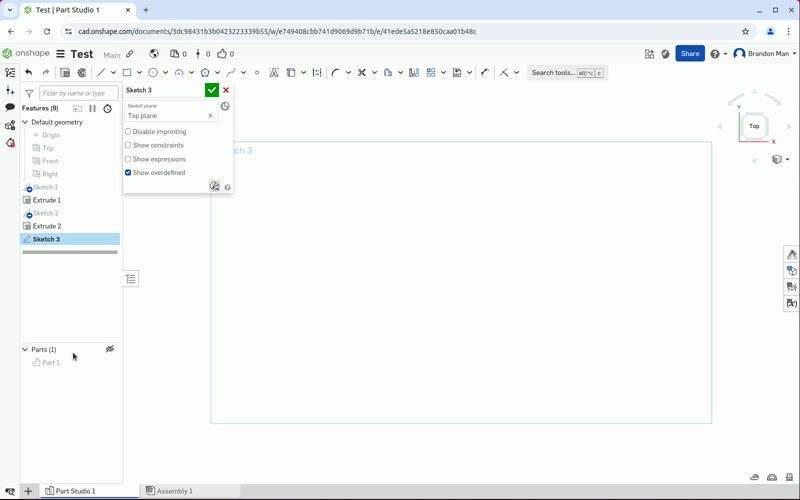
key(c)
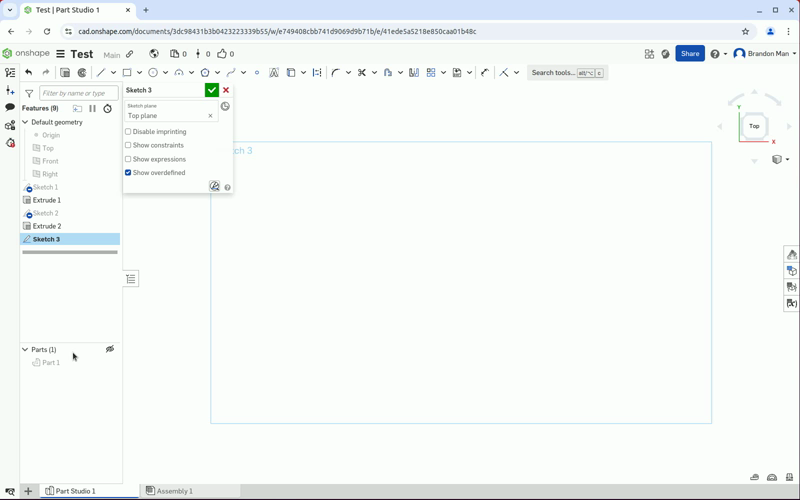
key_down(shift)
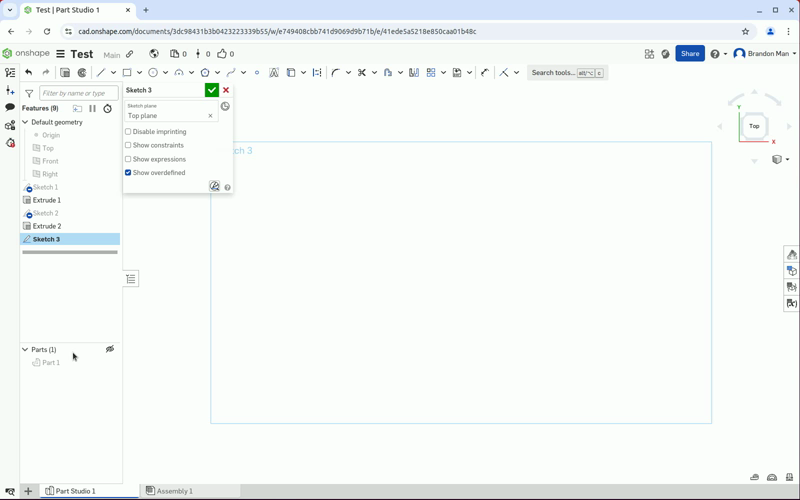
mouse_move(461, 282)
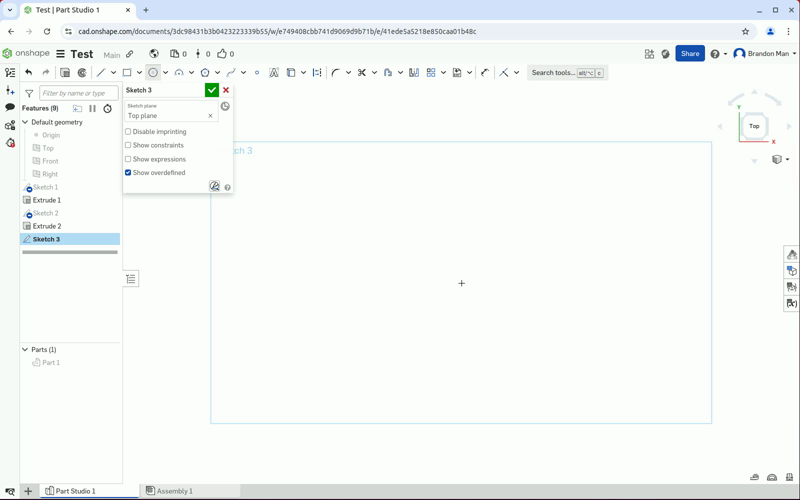
click(461, 282)
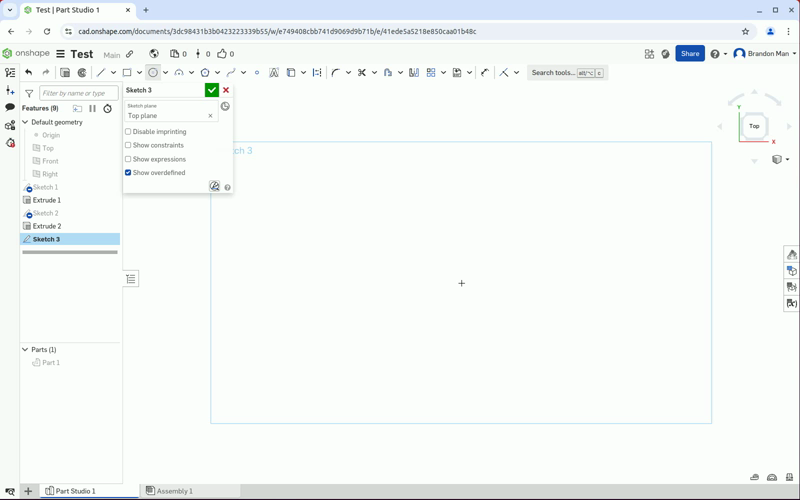
key_up(shift)
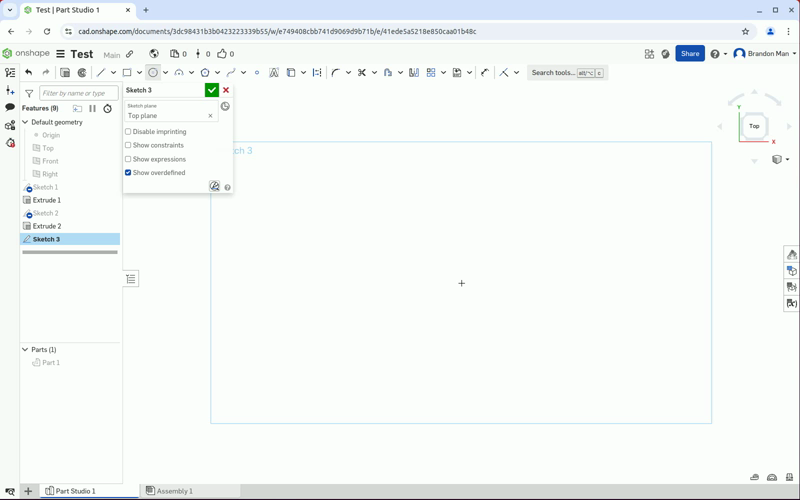
mouse_move(560, 282)
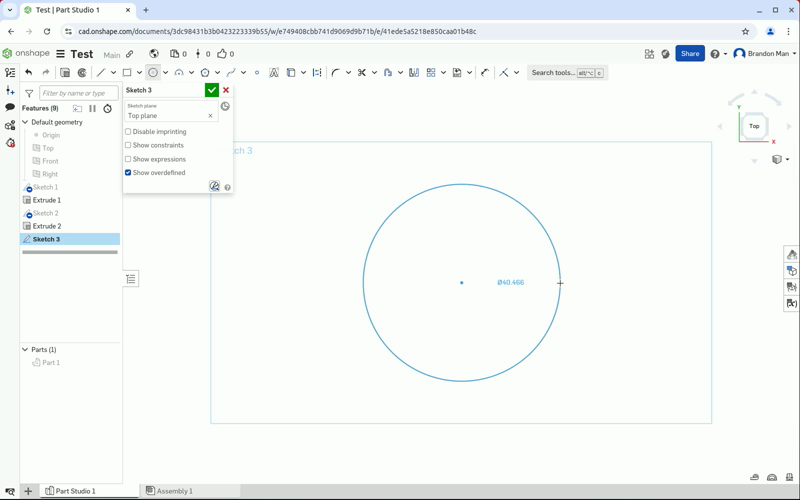
click(560, 282)
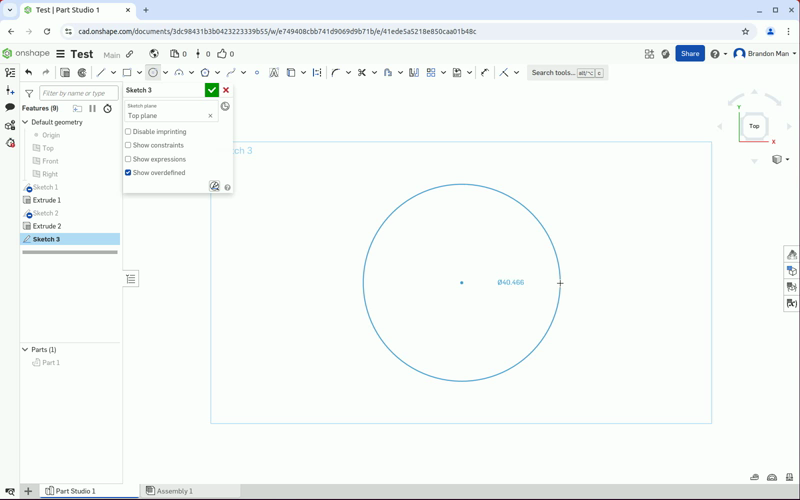
key(esc)
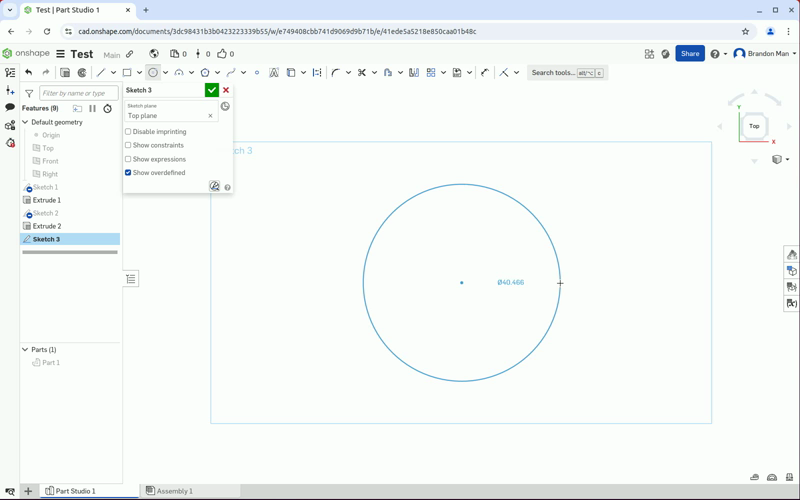
key(c)
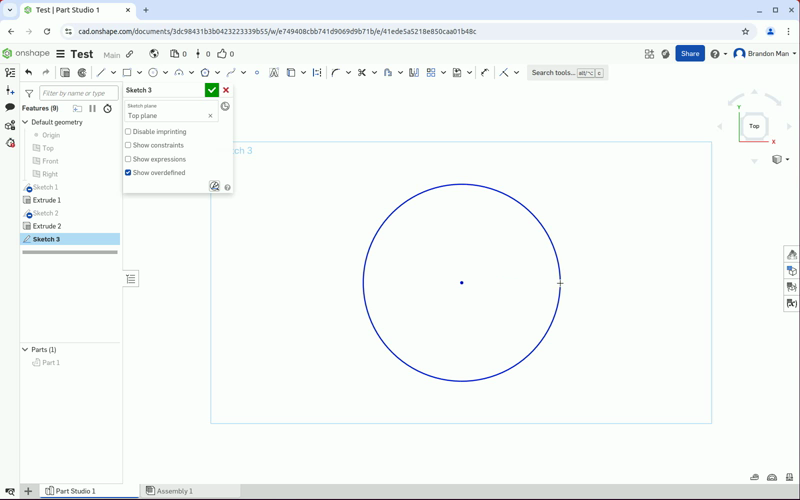
key_down(shift)
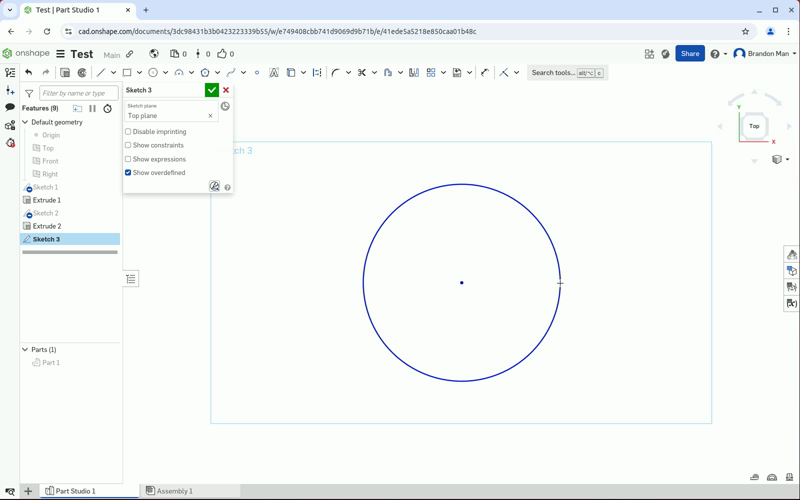
mouse_move(461, 282)
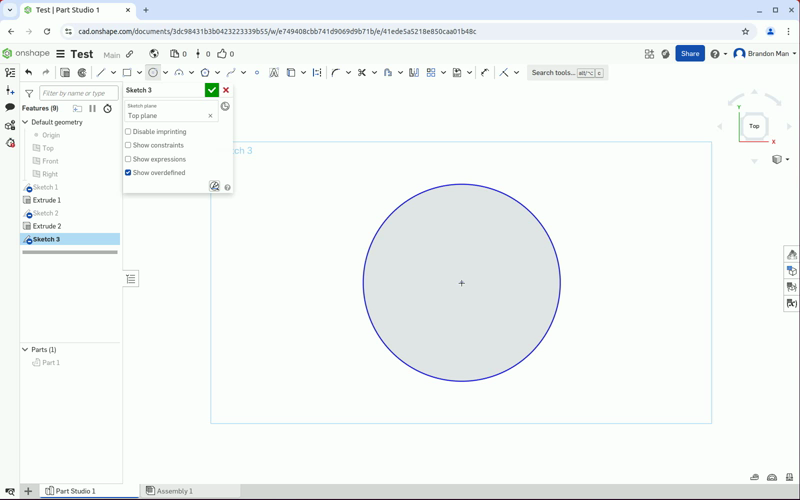
click(461, 282)
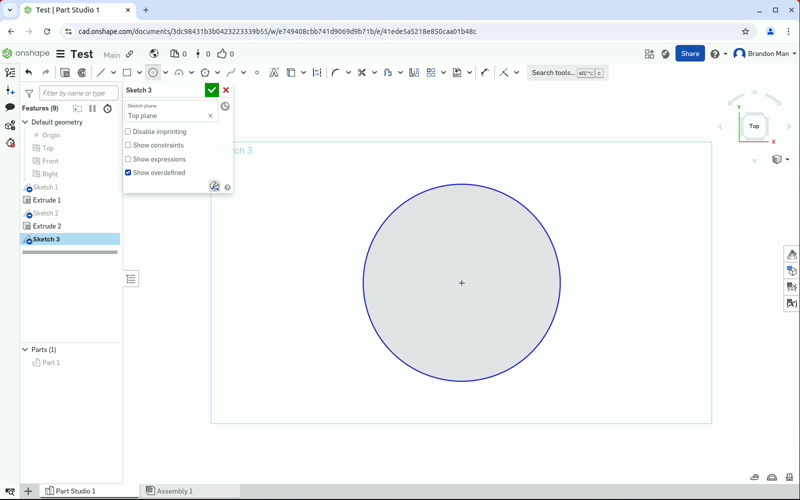
key_up(shift)
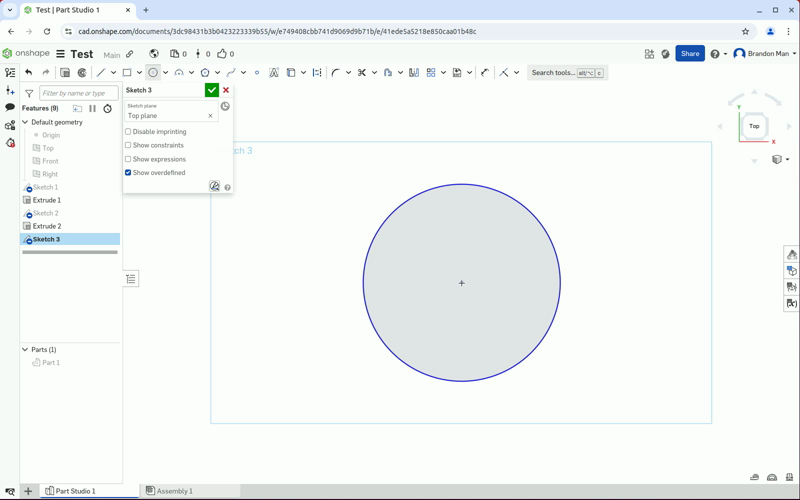
mouse_move(548, 282)
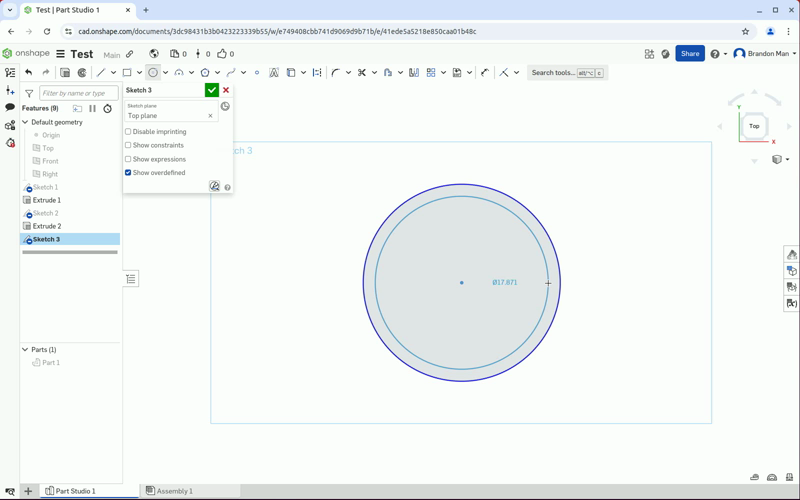
click(548, 282)
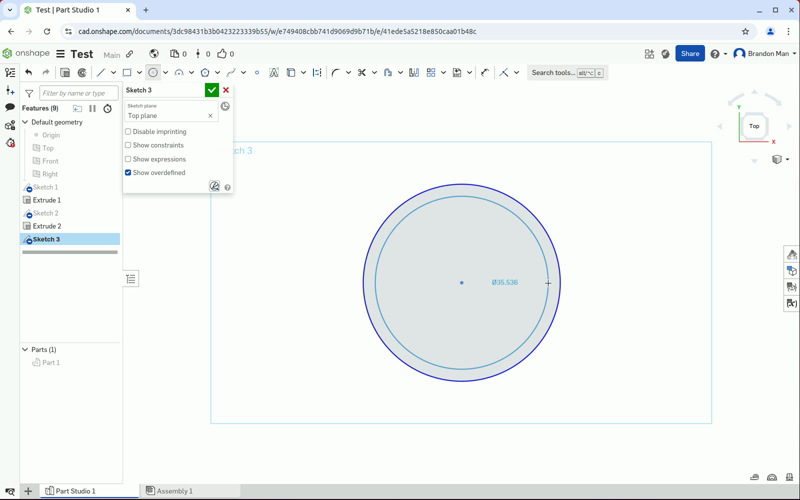
key(esc)
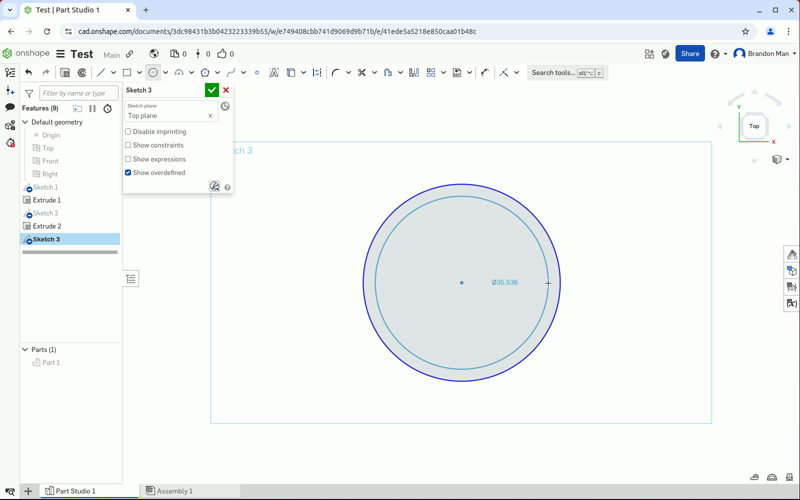
mouse_move(408, 357)
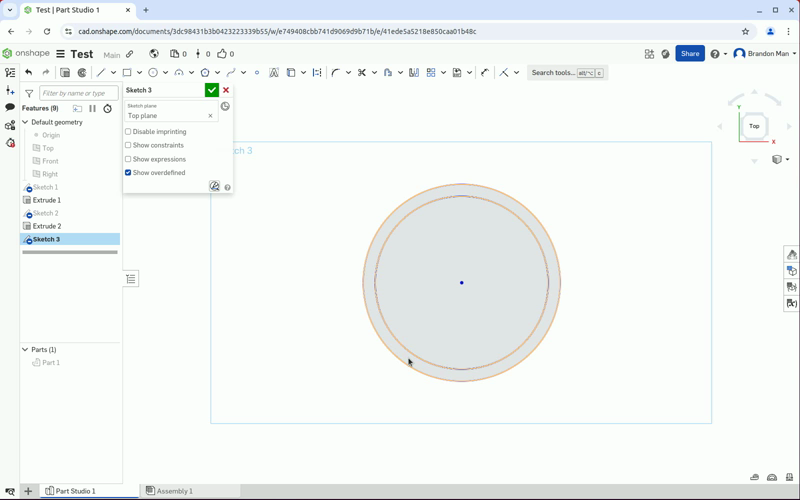
click(408, 357)
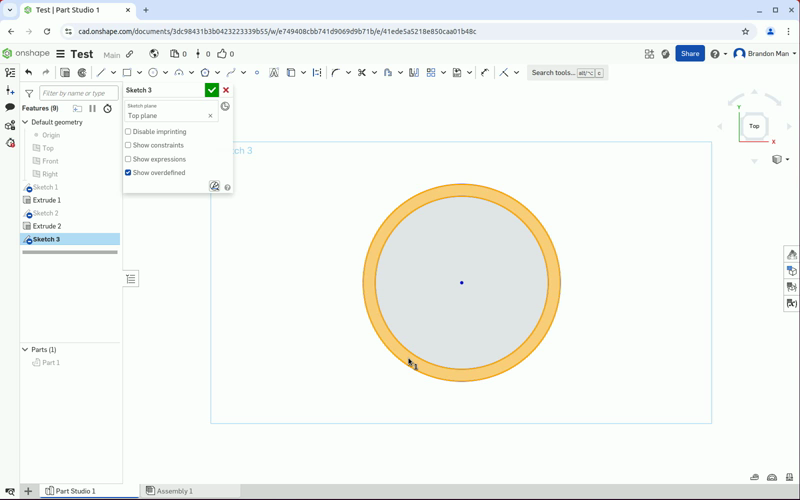
mouse_move(73, 352)
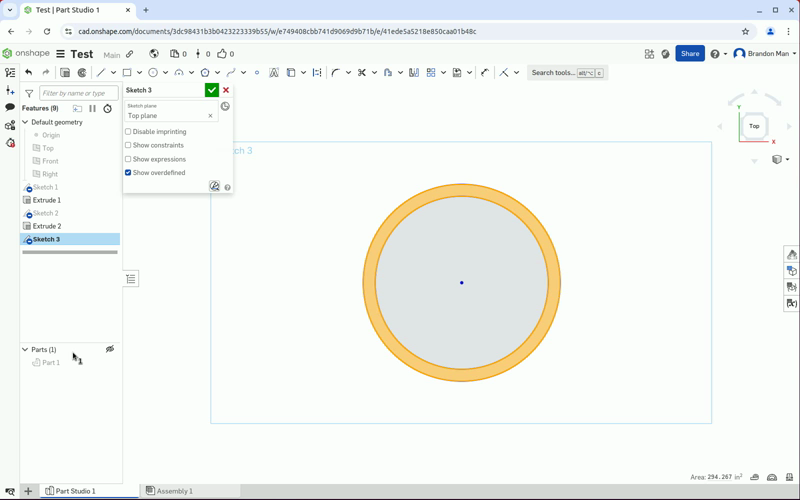
key(shift+y)
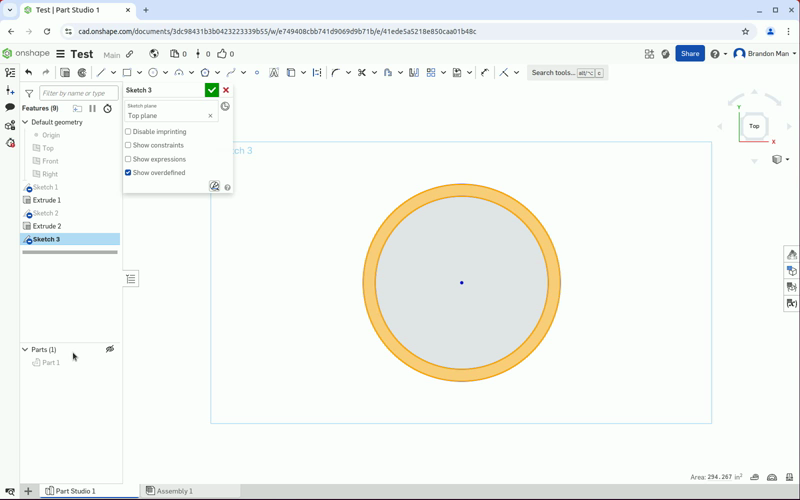
key(shift+e)
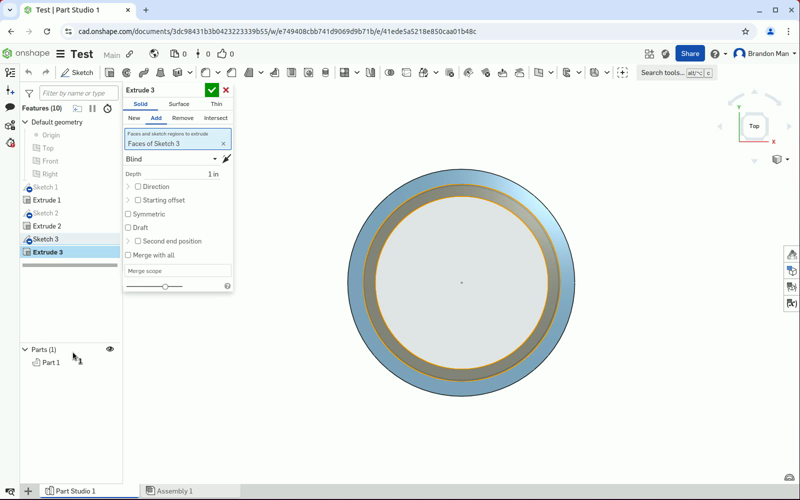
mouse_move(143, 106)
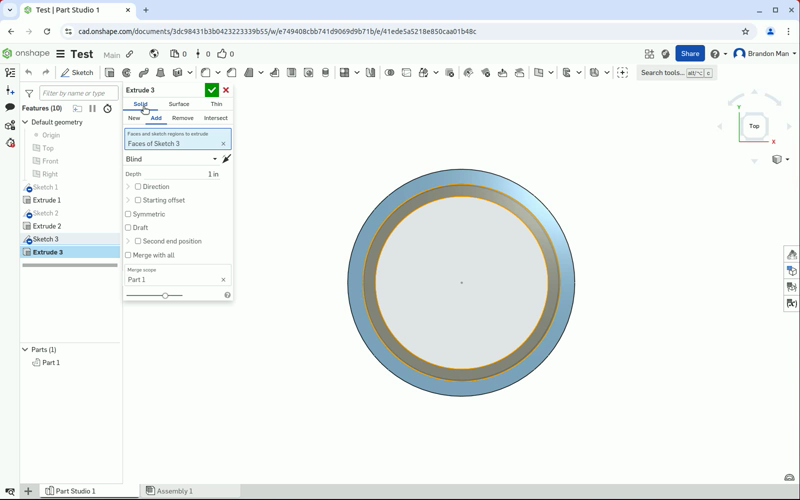
click(143, 106)
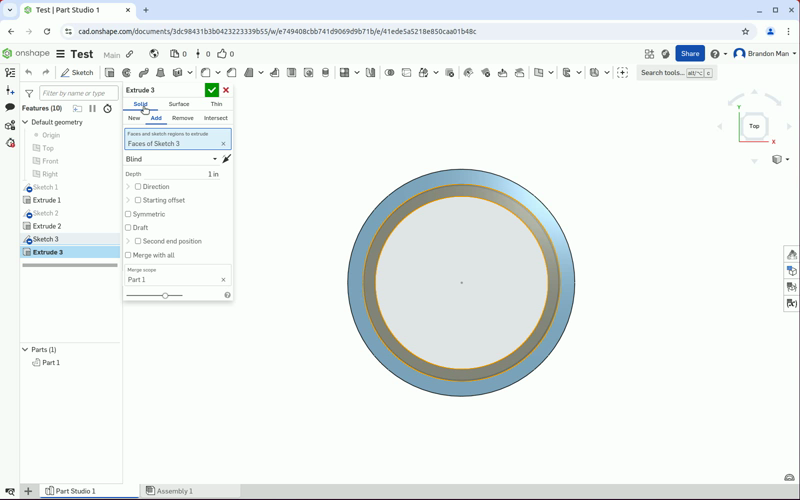
mouse_move(137, 120)
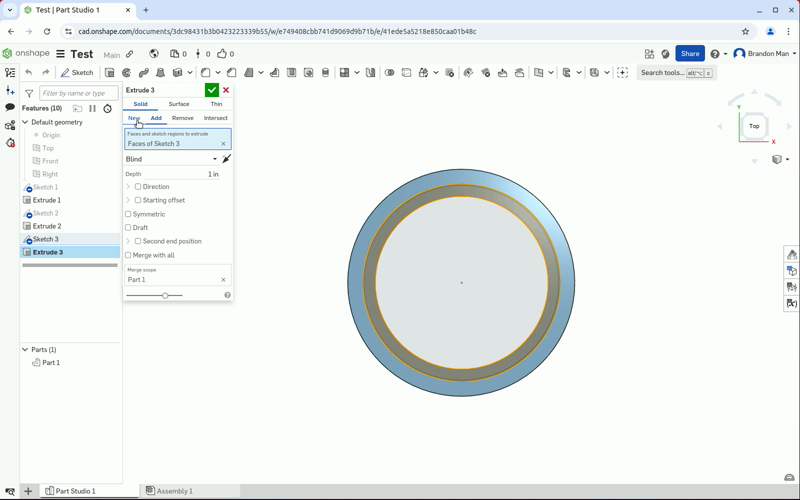
click(137, 120)
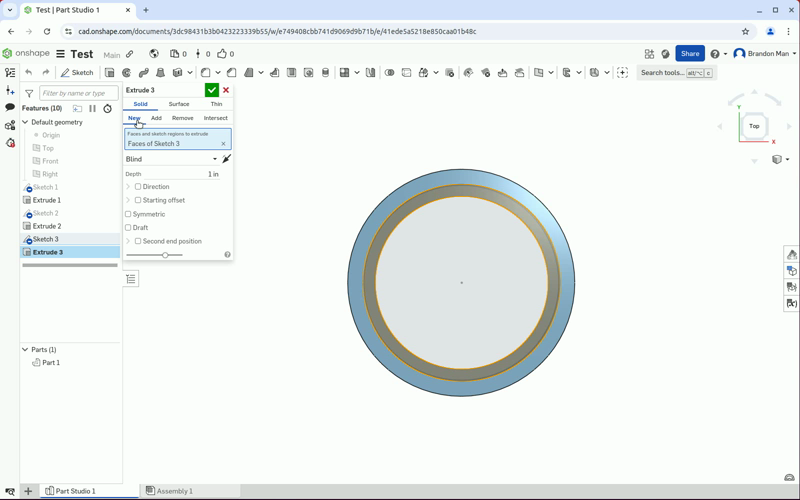
key(tab, 4)
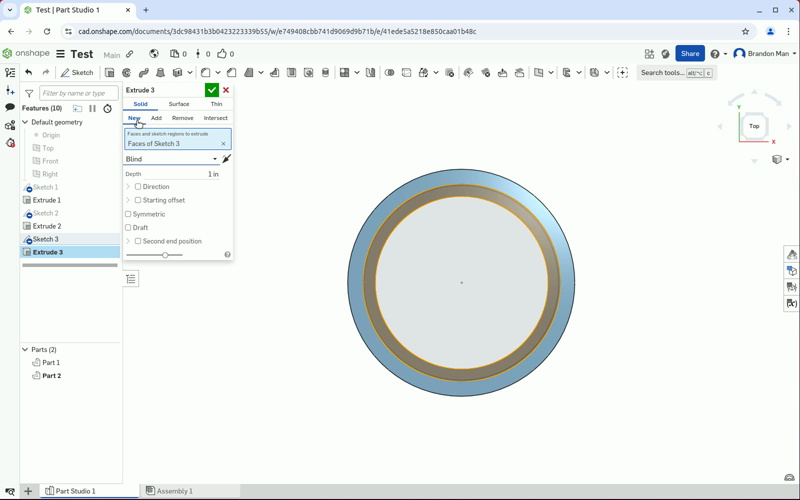
text(-5.777)
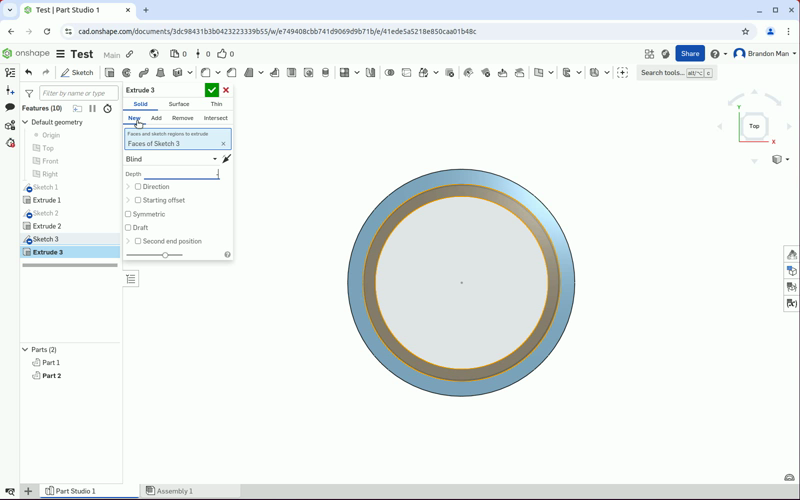
key(enter)
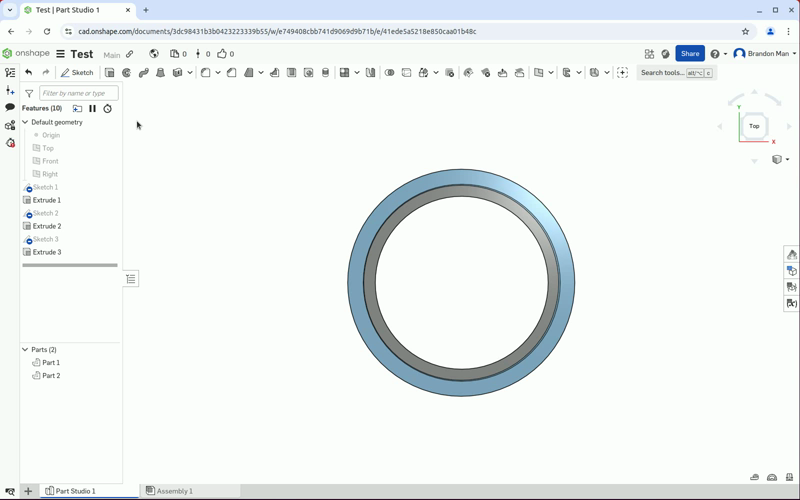
key(shift+h)
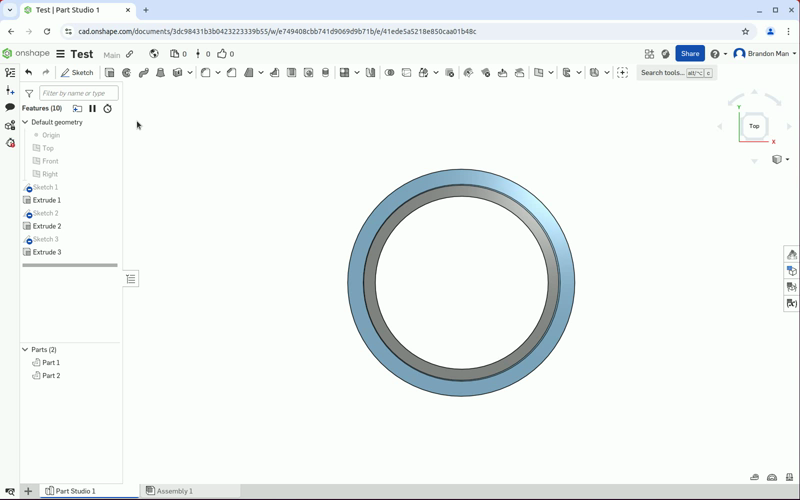
key(shift+h)
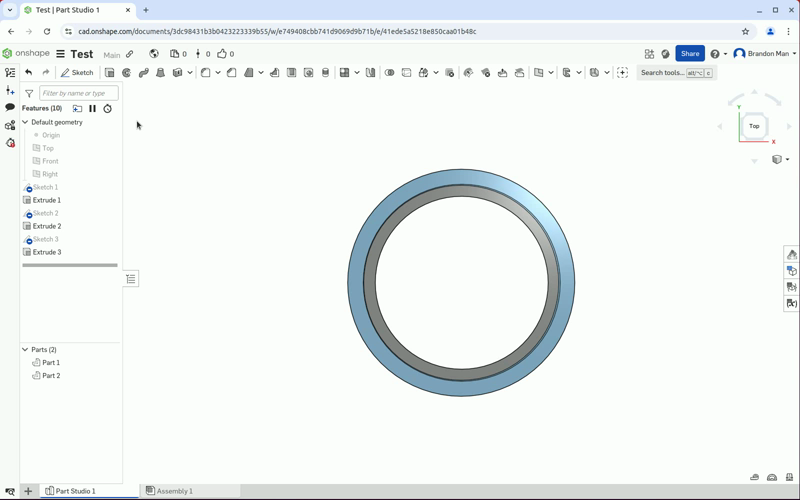
mouse_move(73, 189)
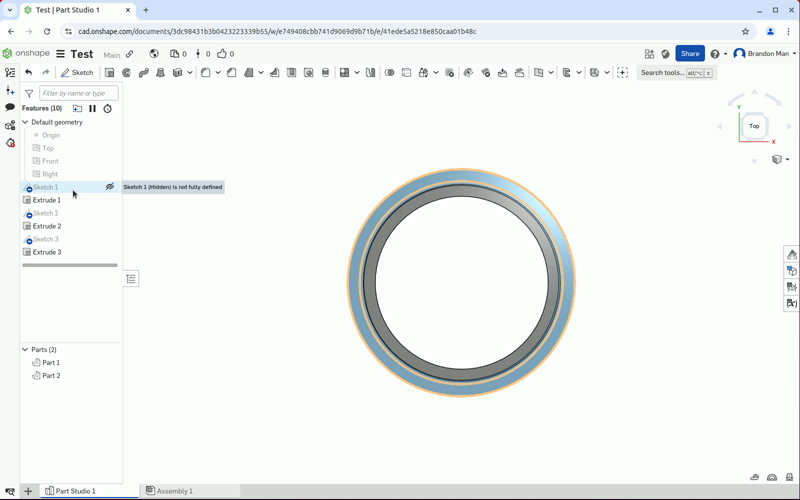
click(73, 189)
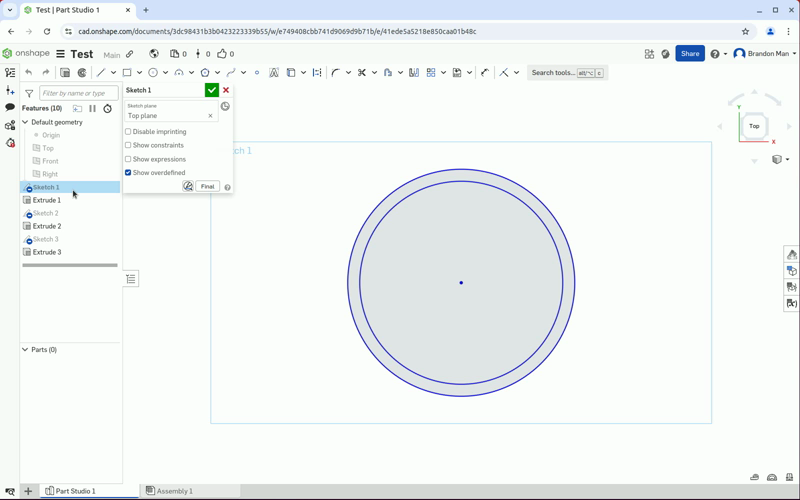
mouse_move(229, 92)
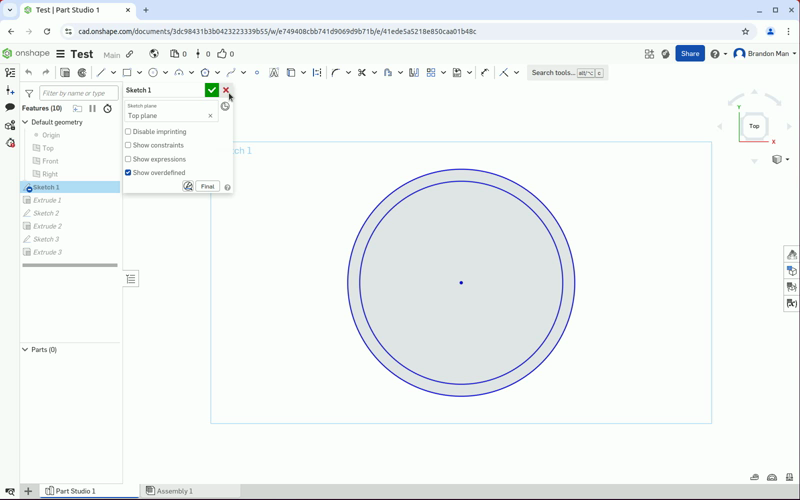
click(229, 92)
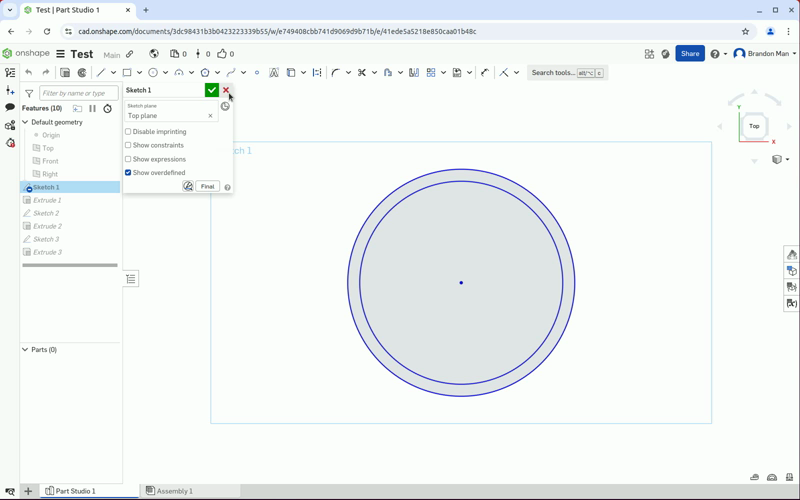
key(shift+s)
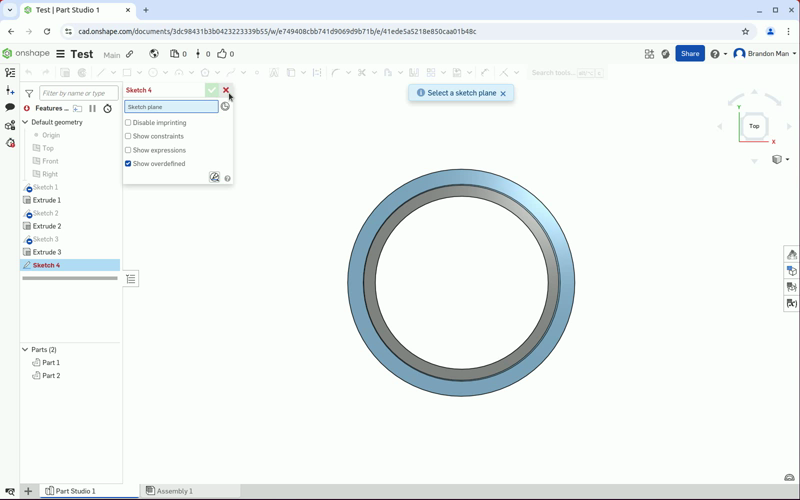
mouse_move(73, 150)
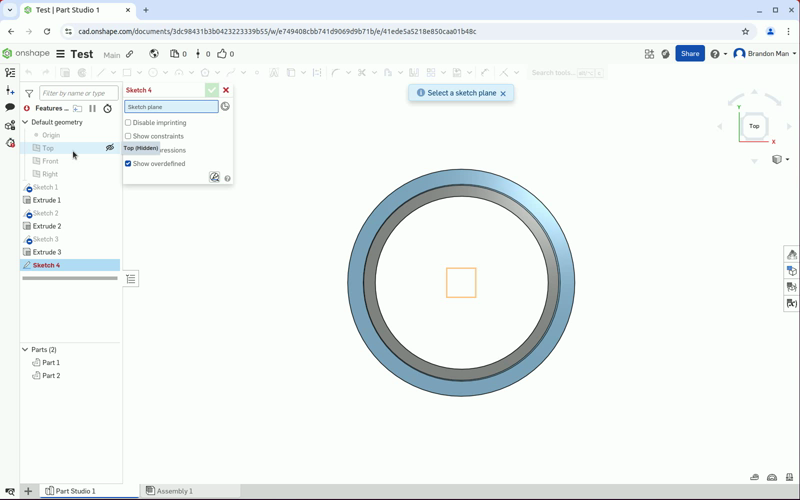
click(73, 150)
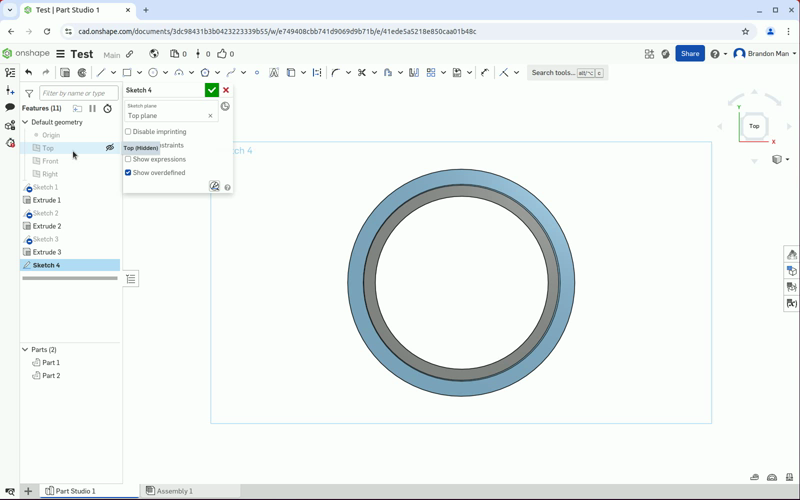
mouse_move(73, 352)
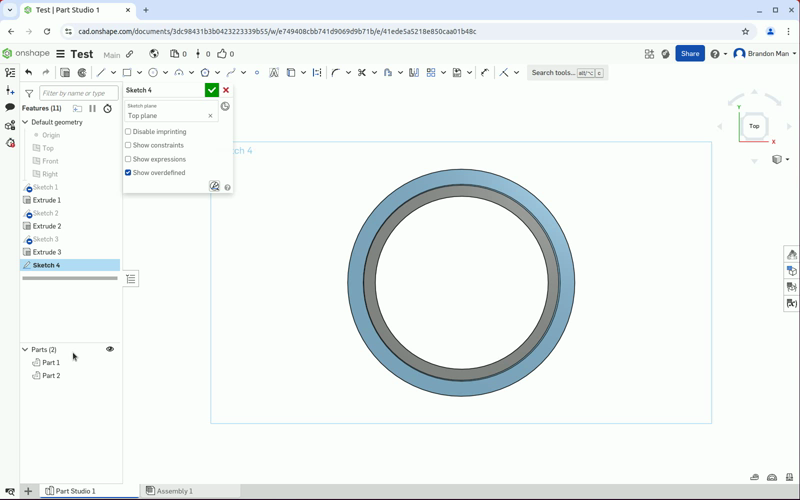
key(y)
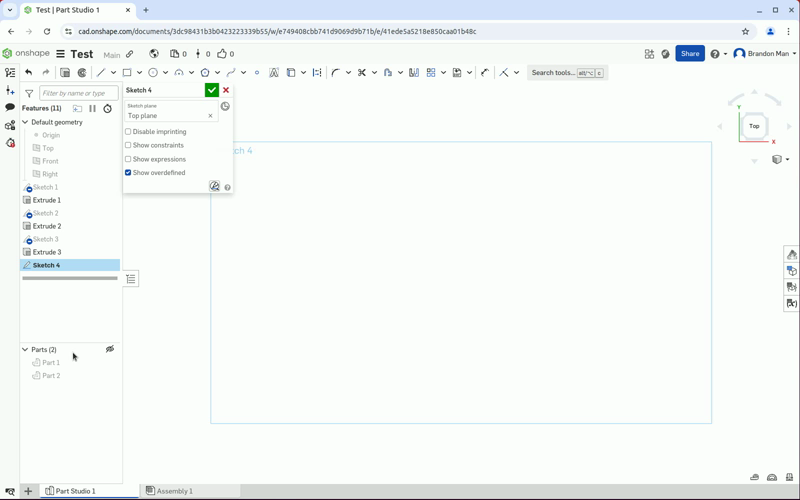
key(c)
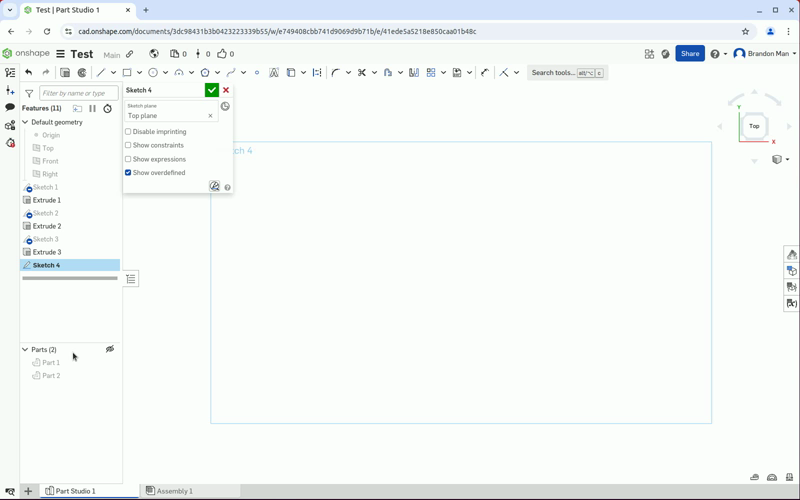
key_down(shift)
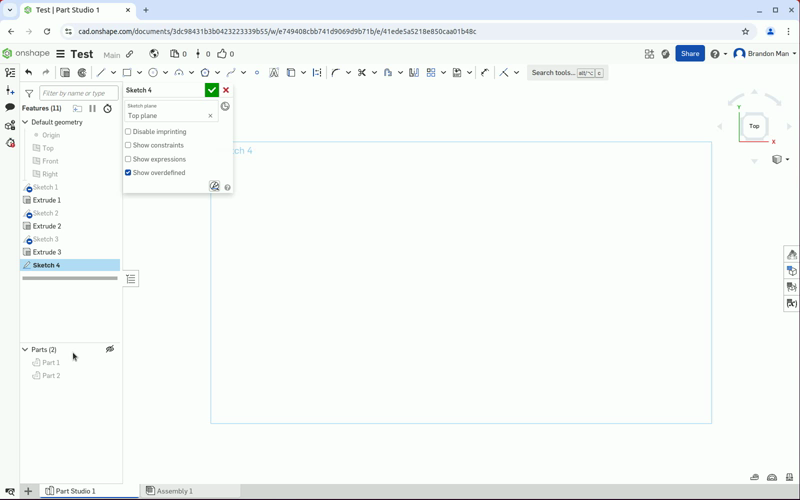
mouse_move(461, 282)
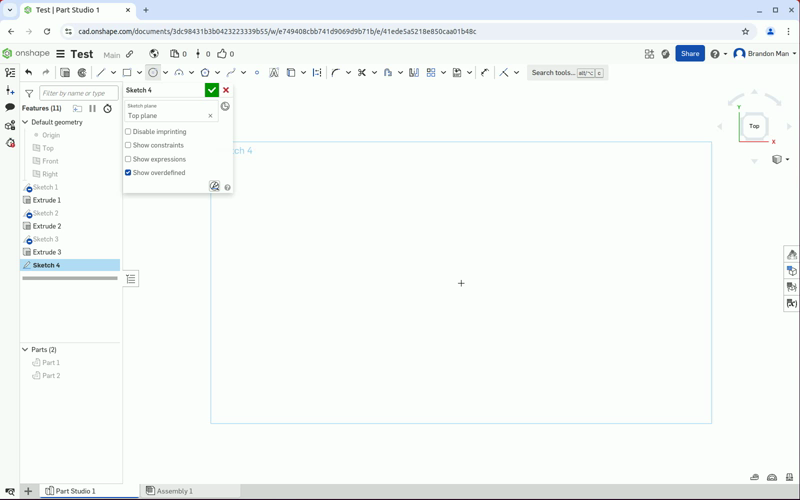
click(461, 282)
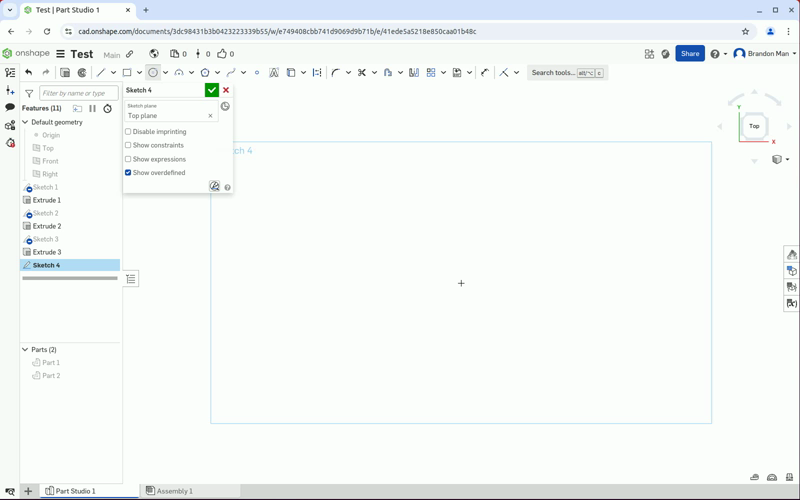
key_up(shift)
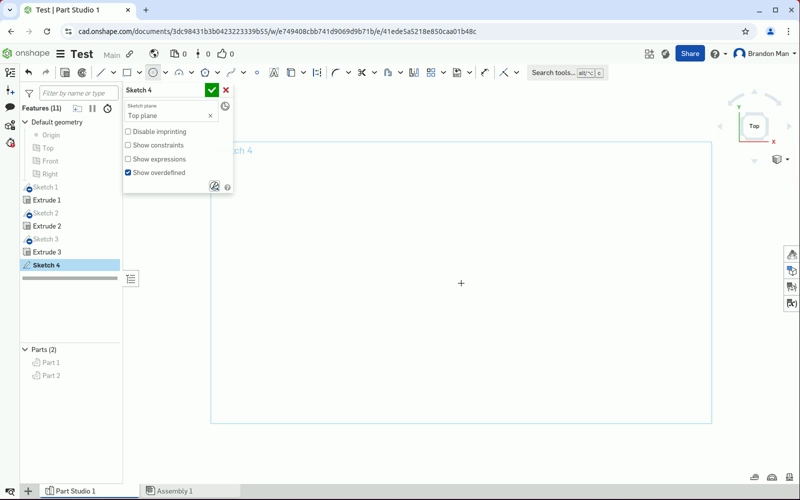
mouse_move(574, 282)
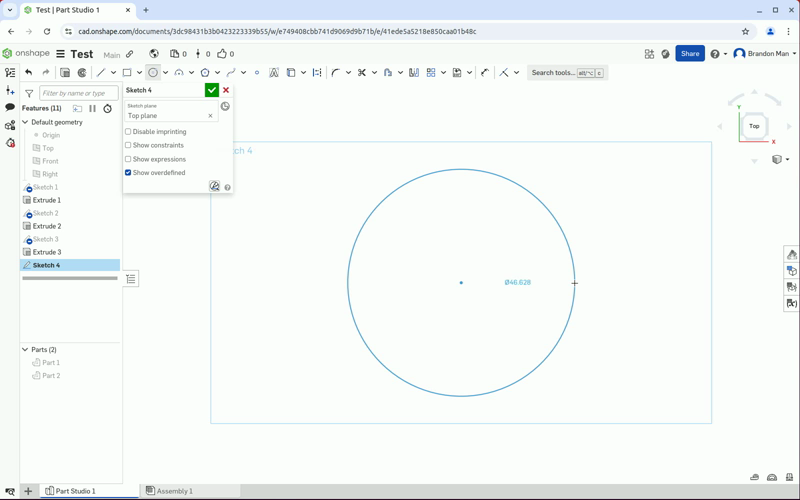
click(574, 282)
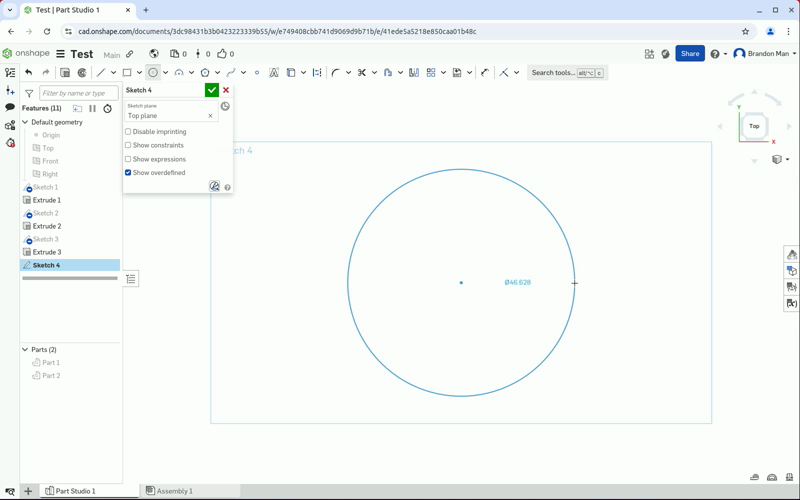
key(esc)
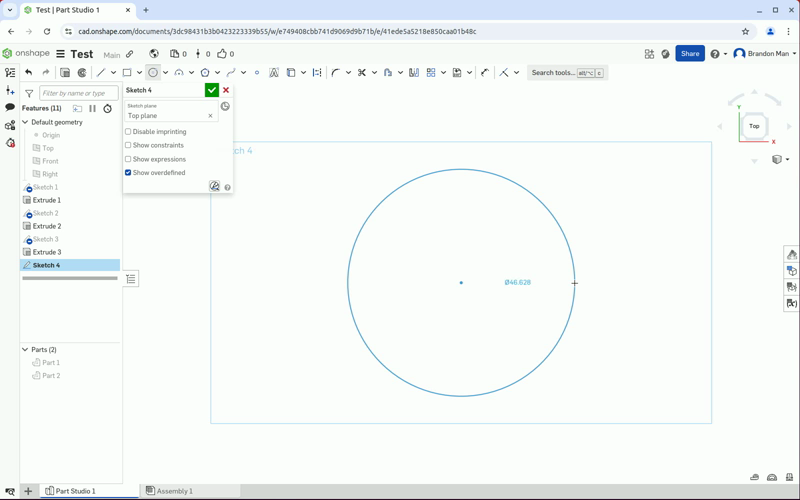
key(c)
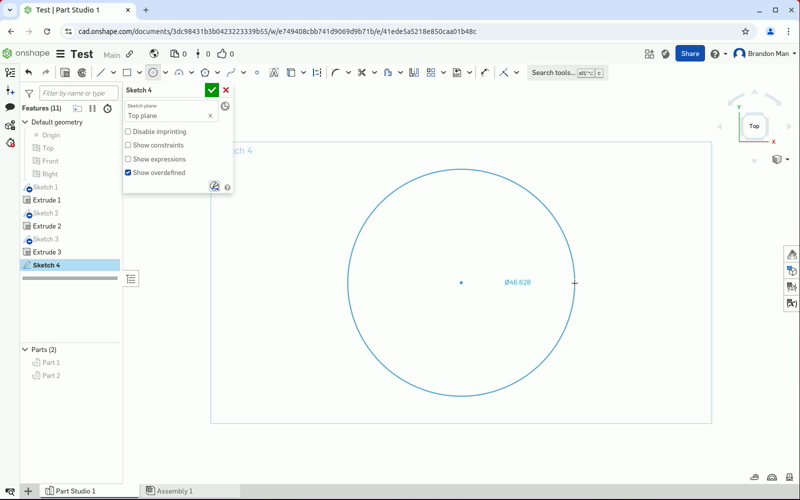
key_down(shift)
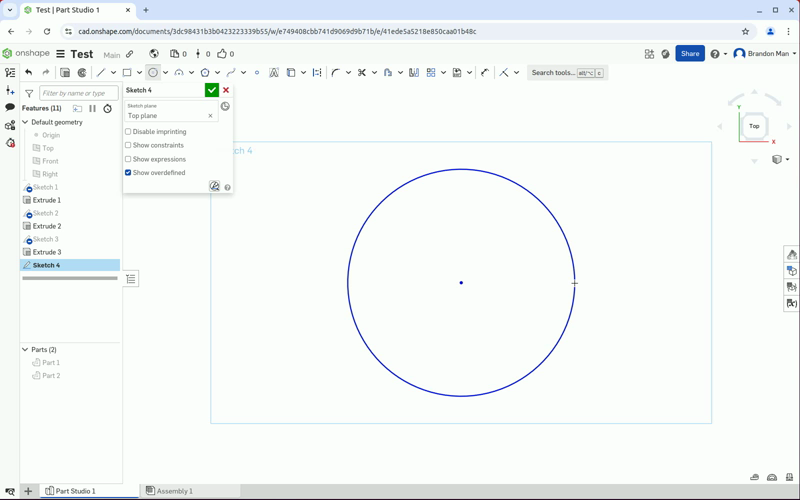
mouse_move(461, 282)
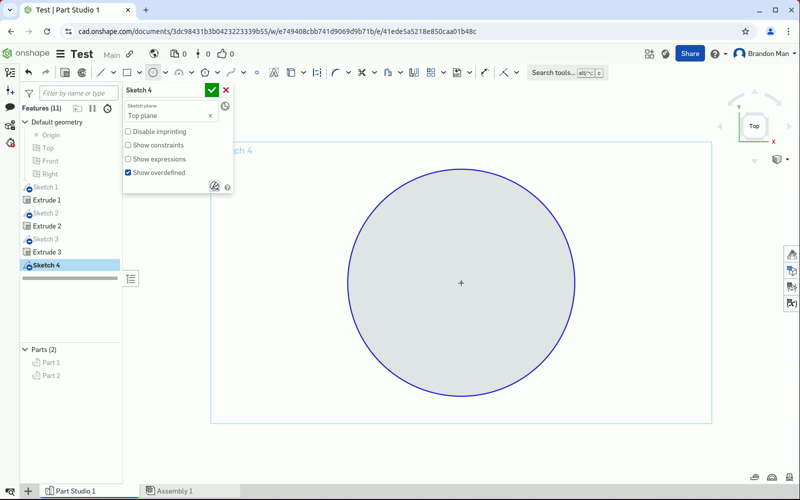
click(461, 282)
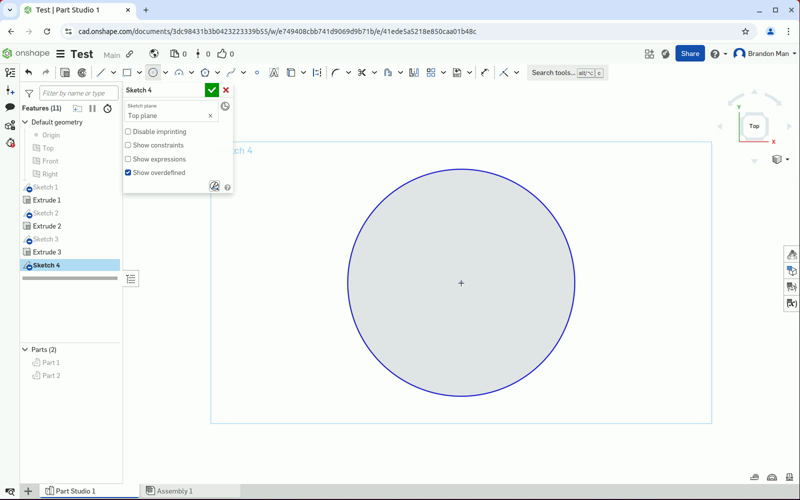
key_up(shift)
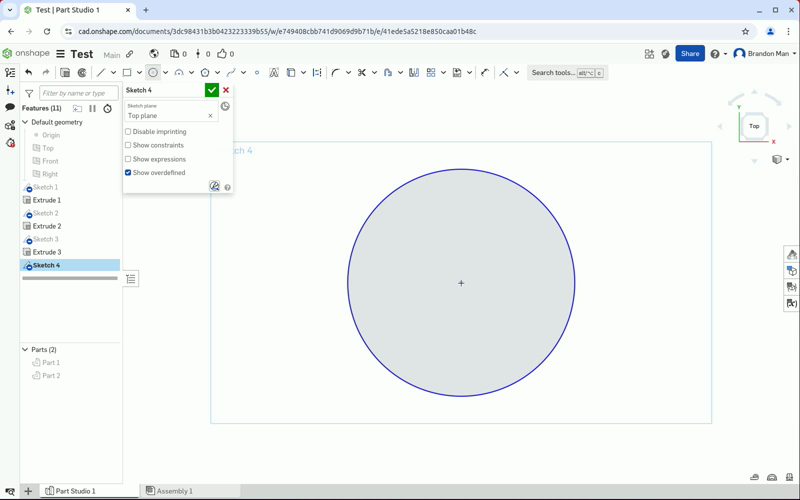
mouse_move(562, 282)
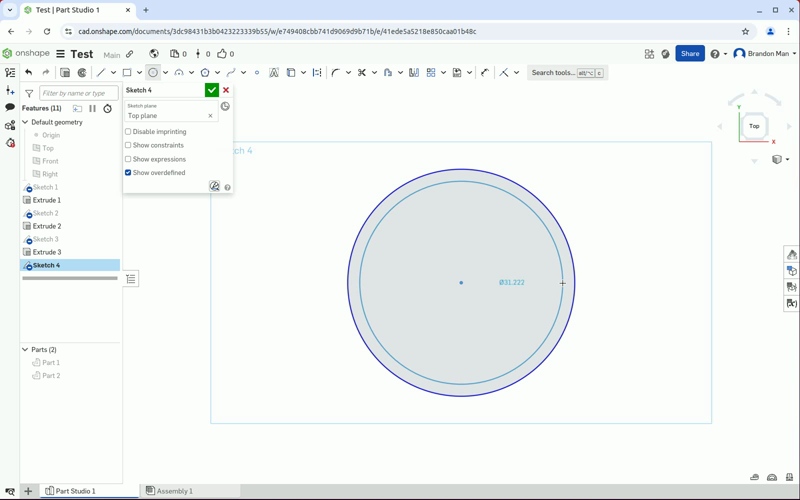
click(562, 282)
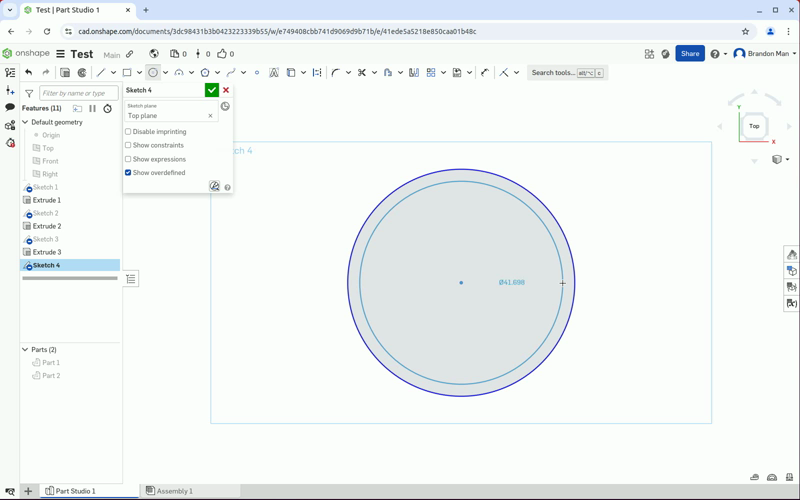
key(esc)
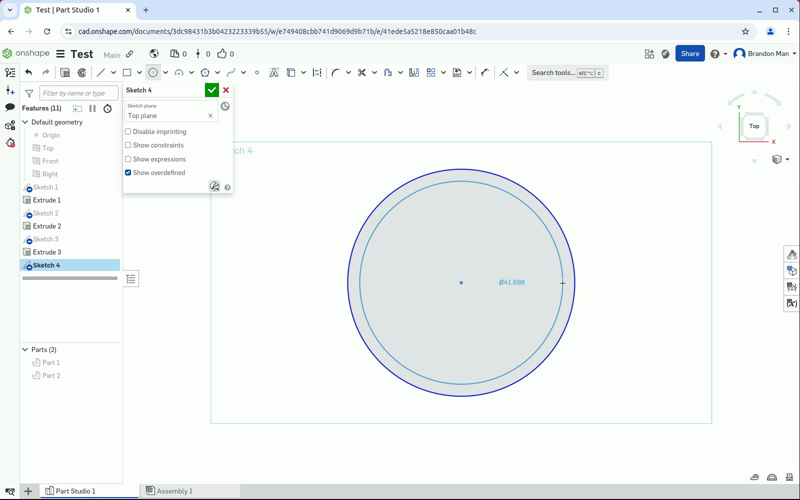
mouse_move(355, 291)
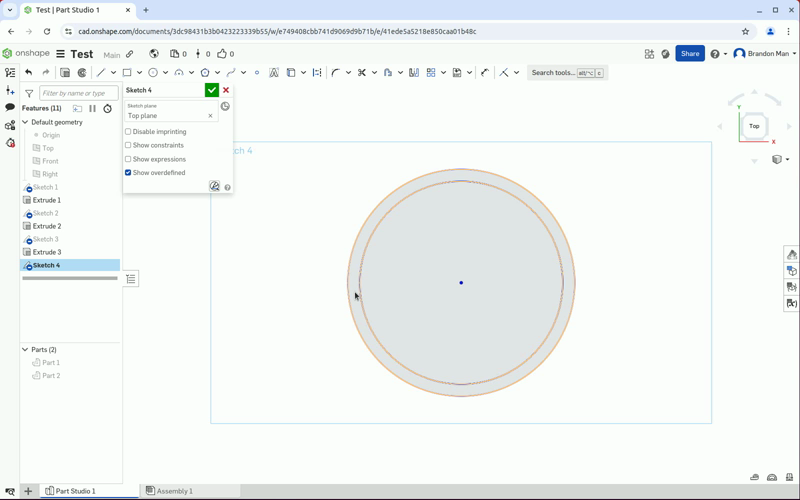
click(355, 291)
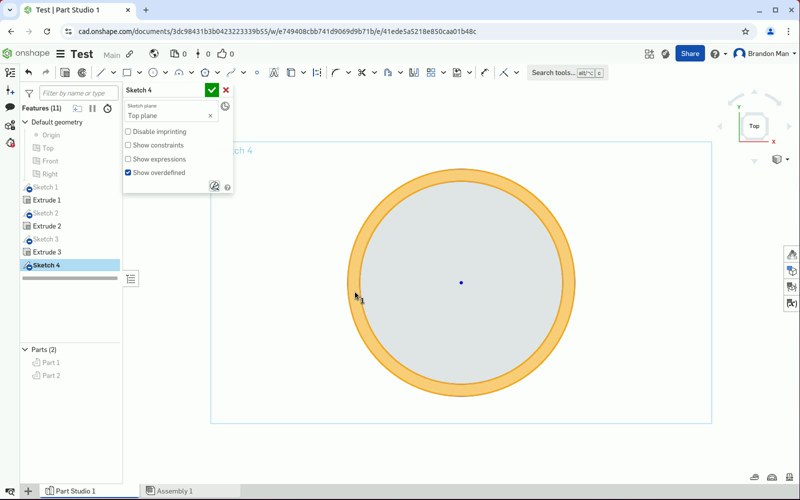
mouse_move(73, 352)
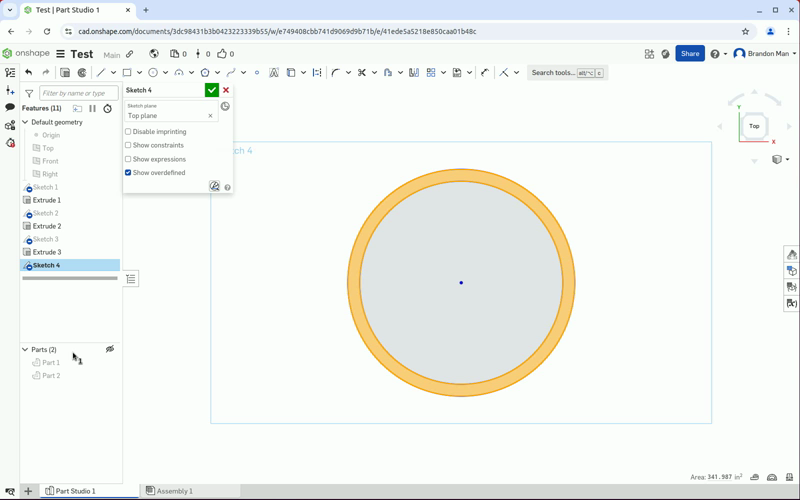
key(shift+y)
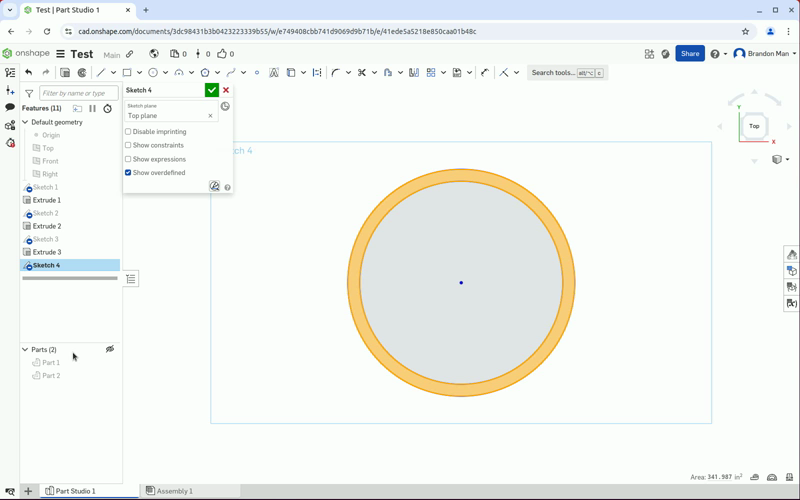
key(shift+e)
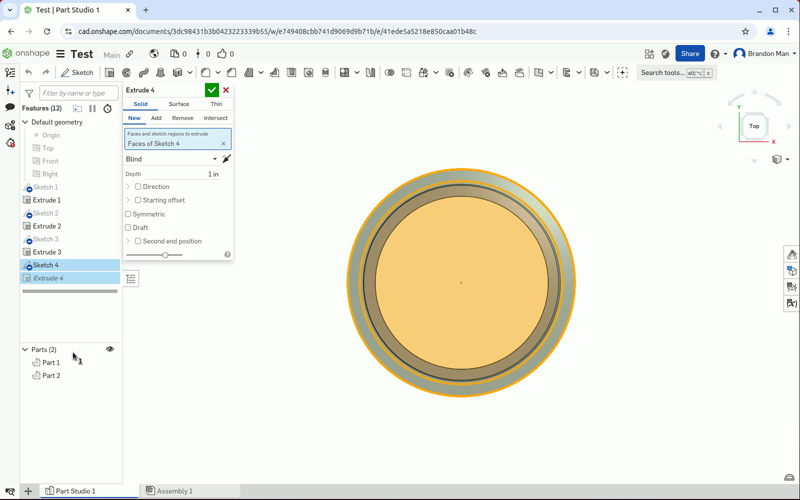
mouse_move(143, 106)
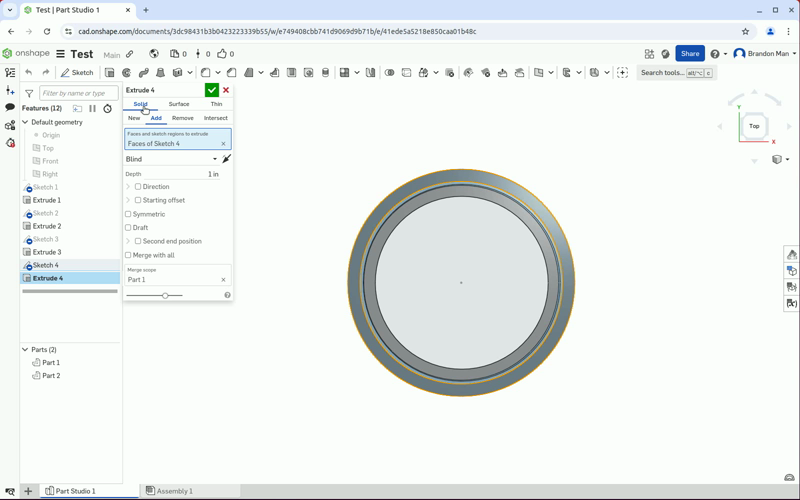
click(143, 106)
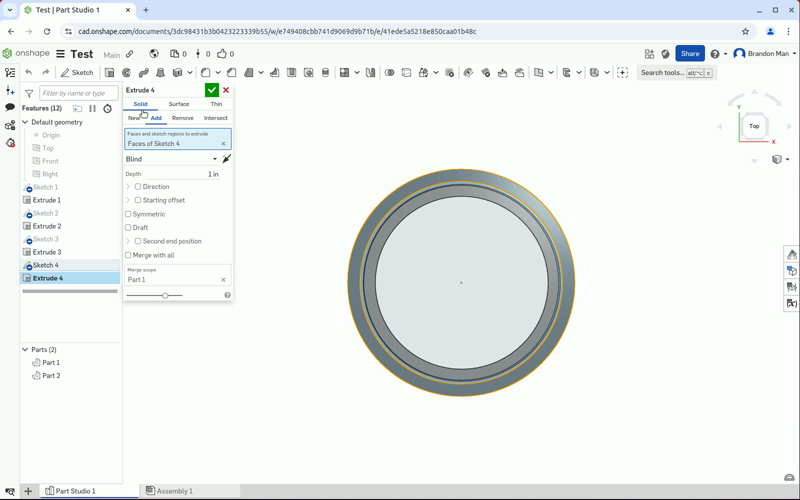
mouse_move(137, 120)
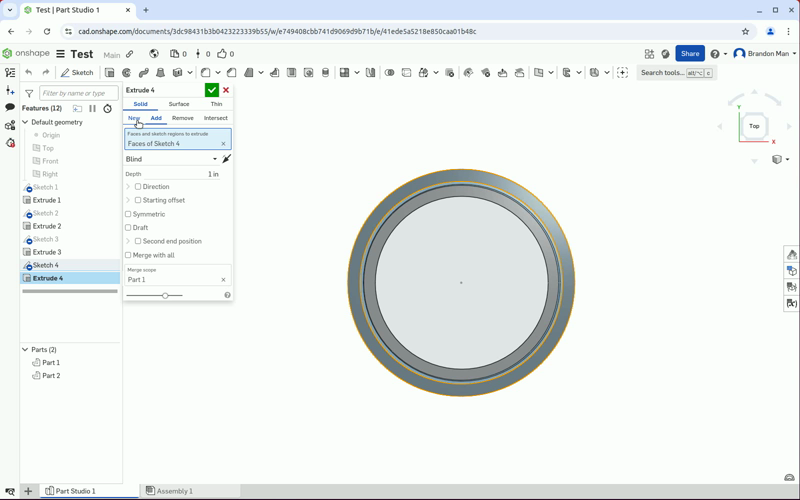
click(137, 120)
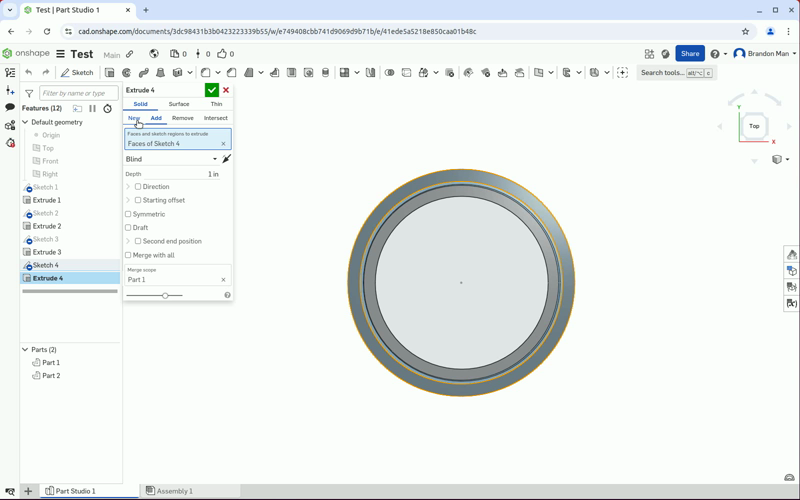
key(tab, 4)
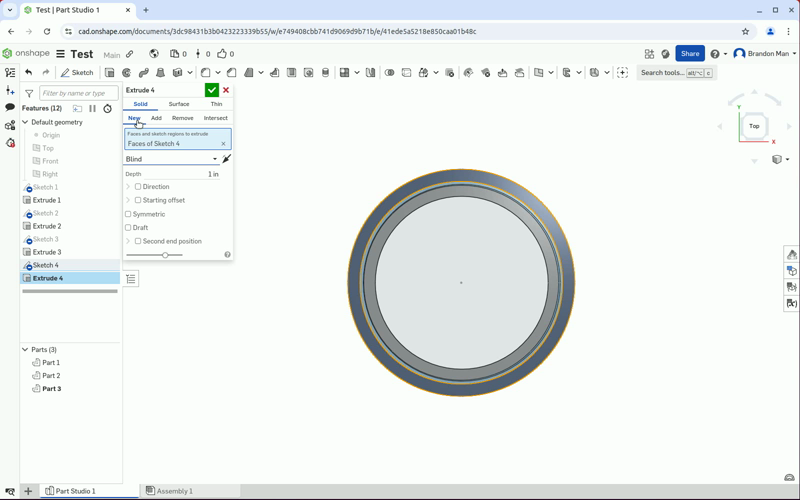
text(5.777)
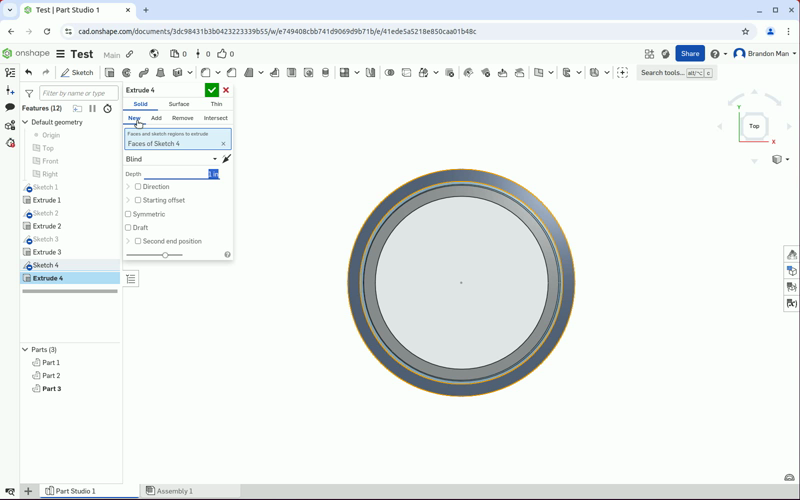
key(enter)
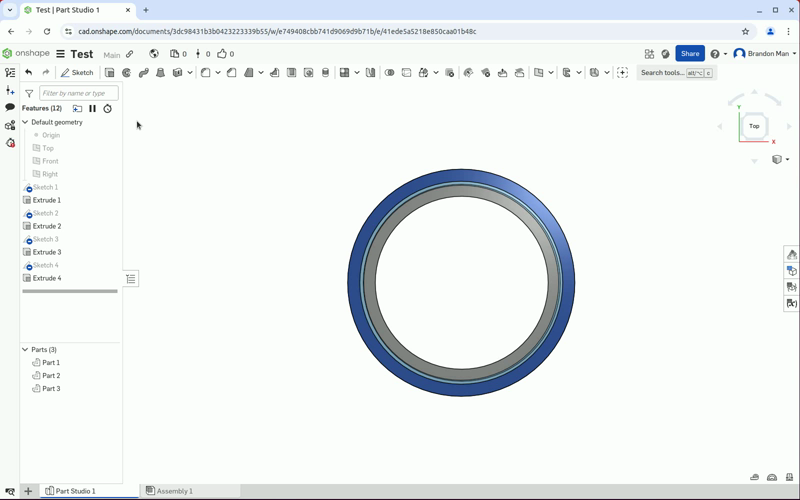
key(shift+h)
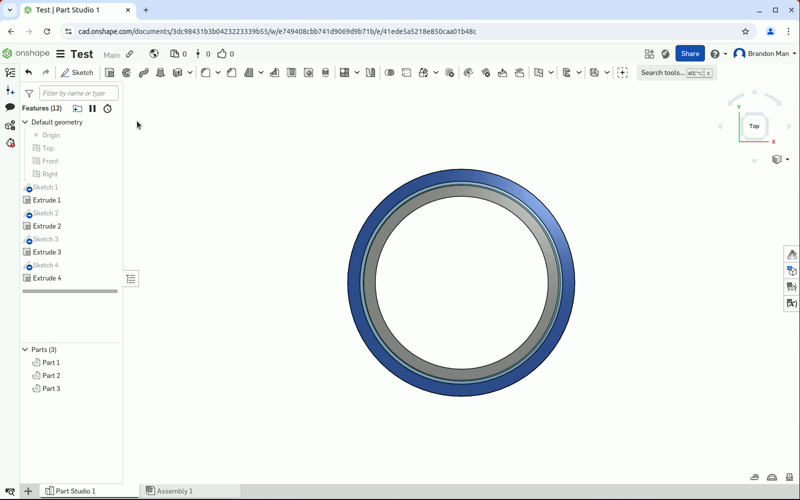
key(shift+h)
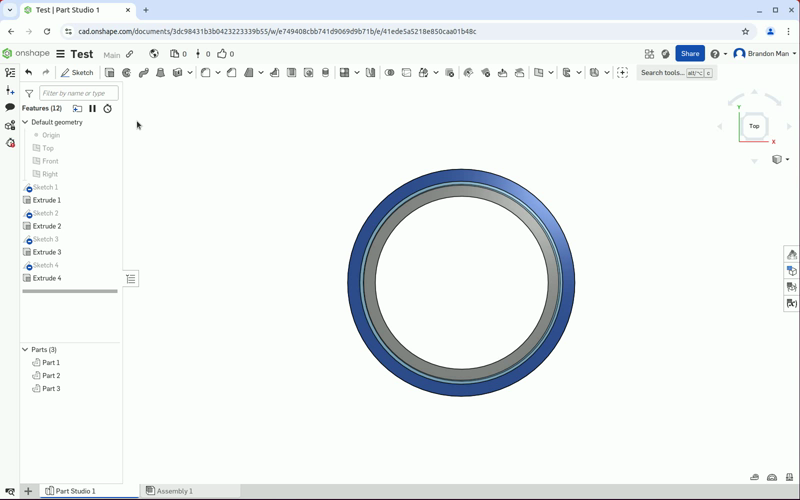
key(shift+7)
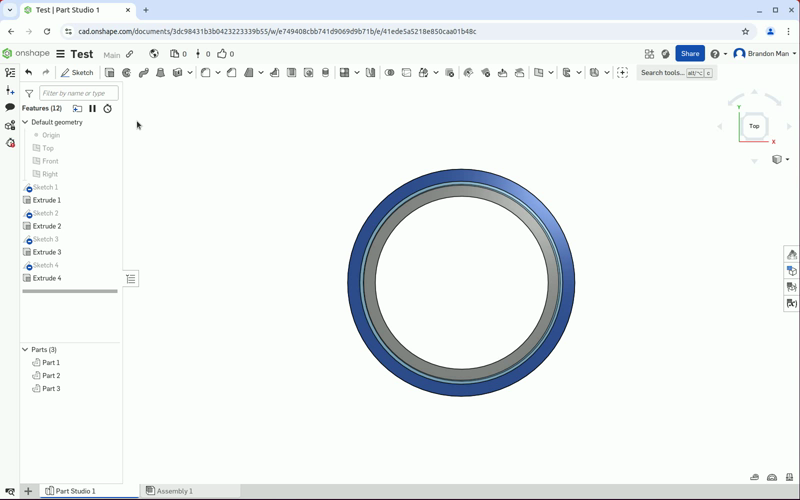
key(up, 3)
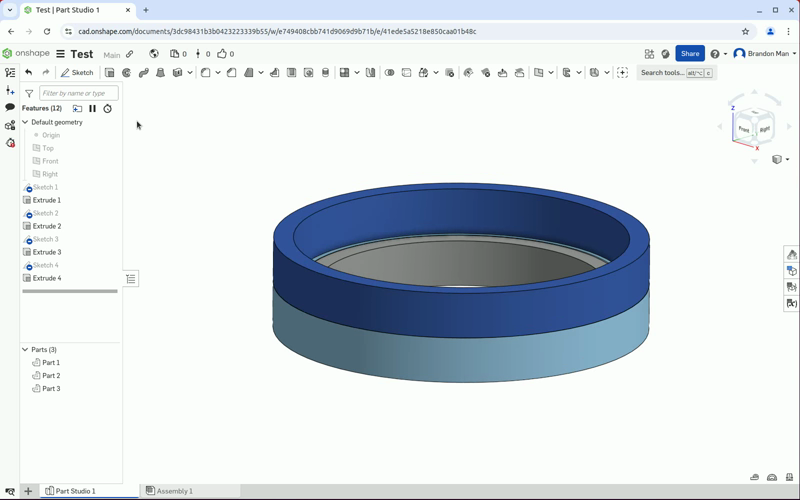
key(left, 3)
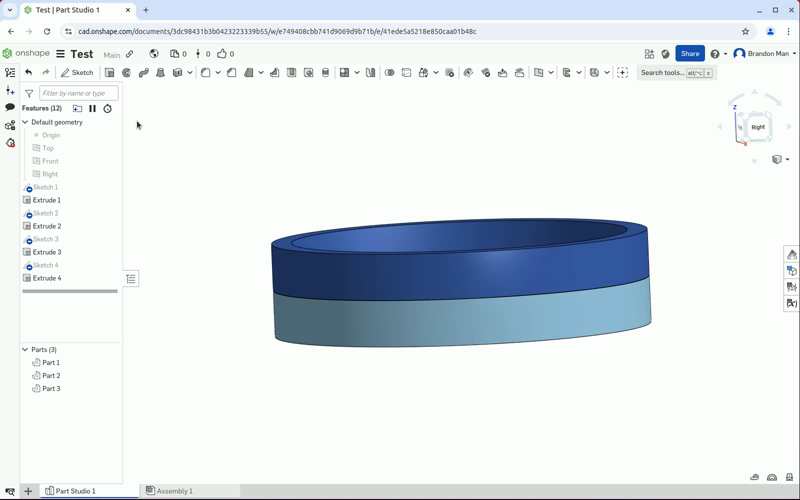
key(right, 3)
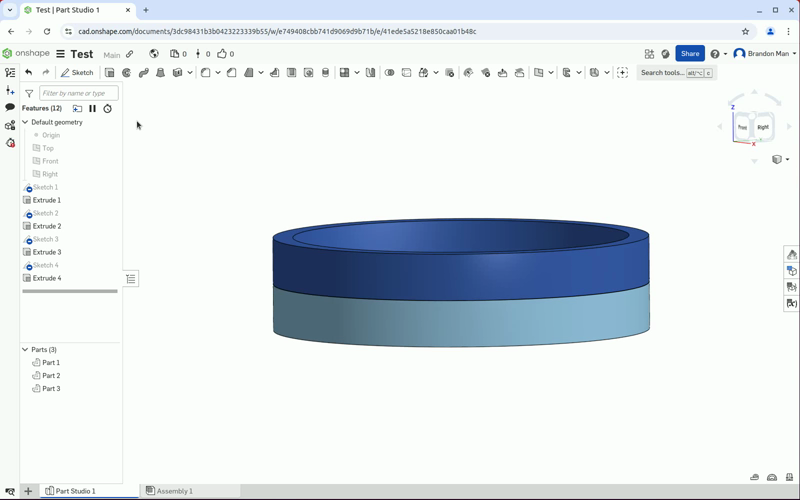
key(down, 3)
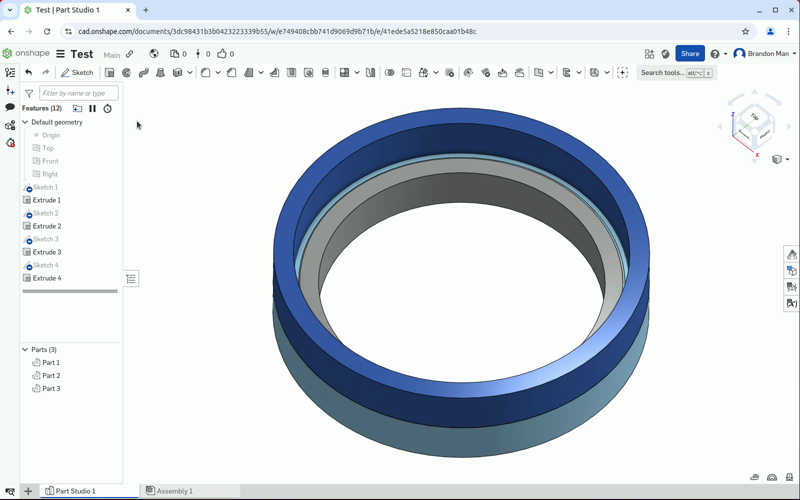
mouse_move(73, 189)
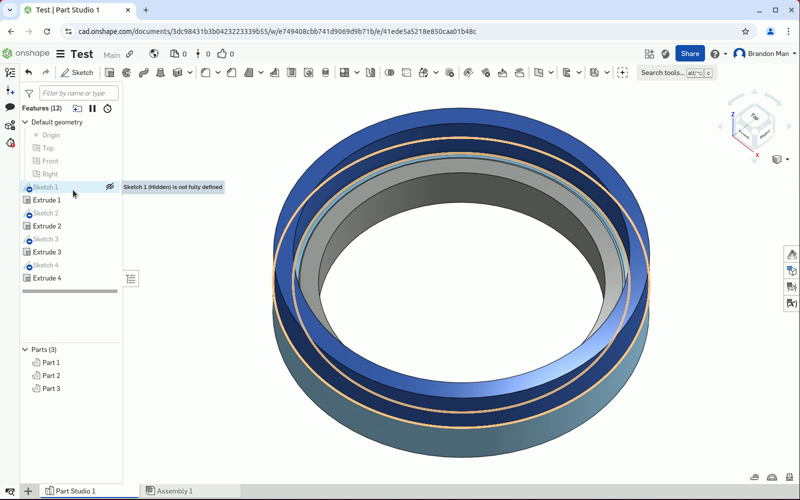
click(73, 189)